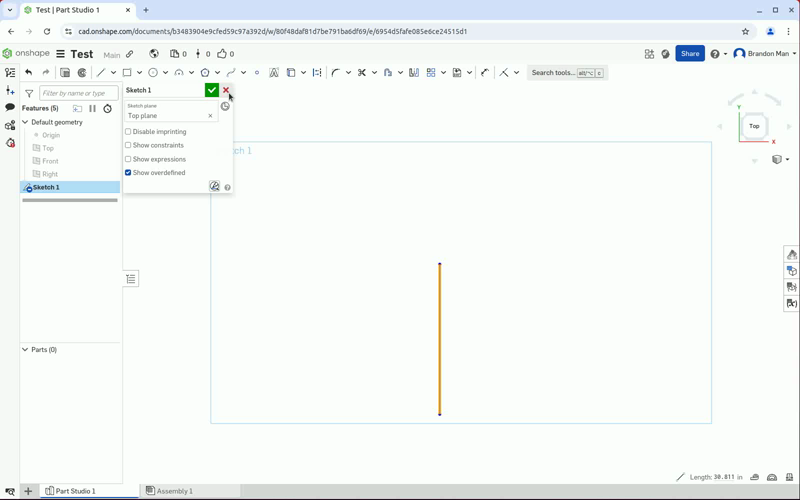
key(shift+h)
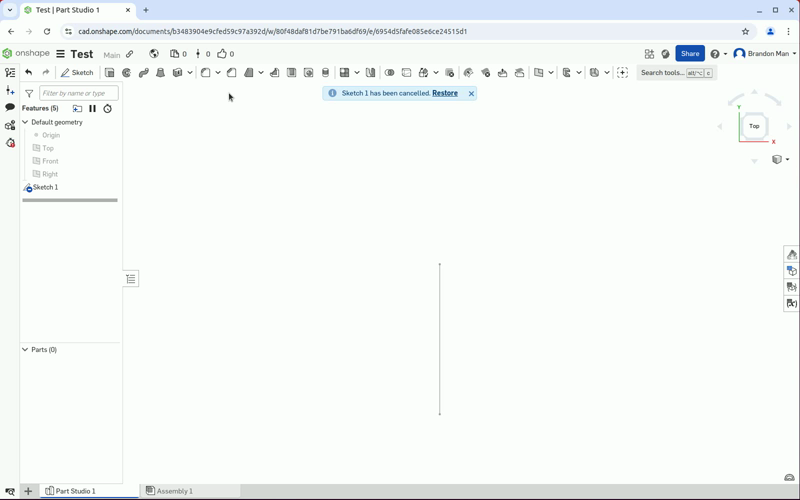
mouse_move(73, 352)
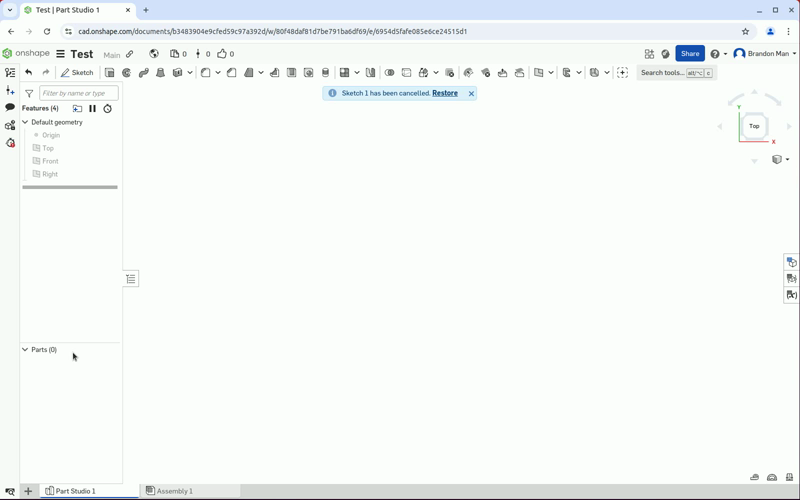
key(y)
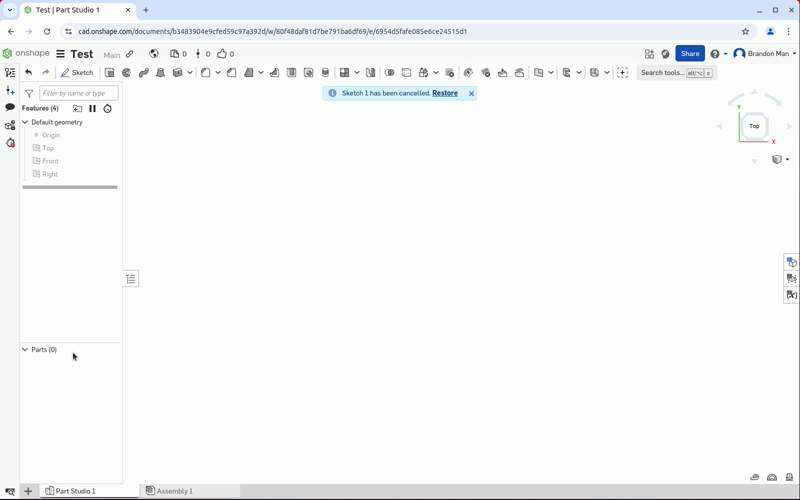
key(shift+p)
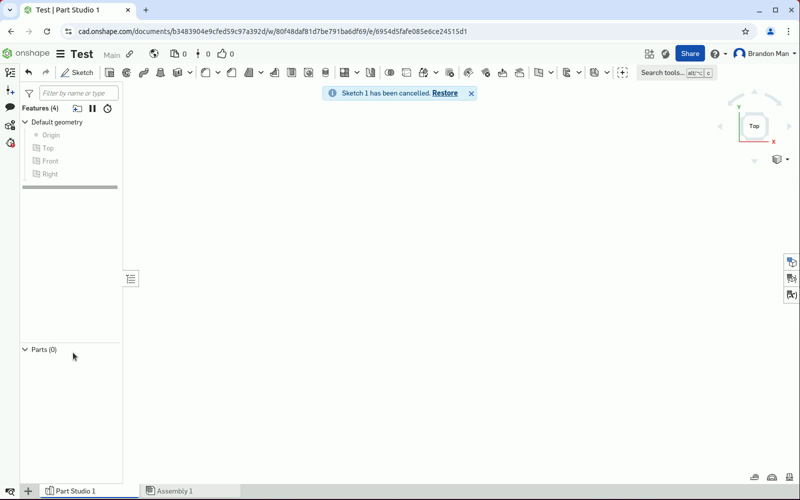
key(space)
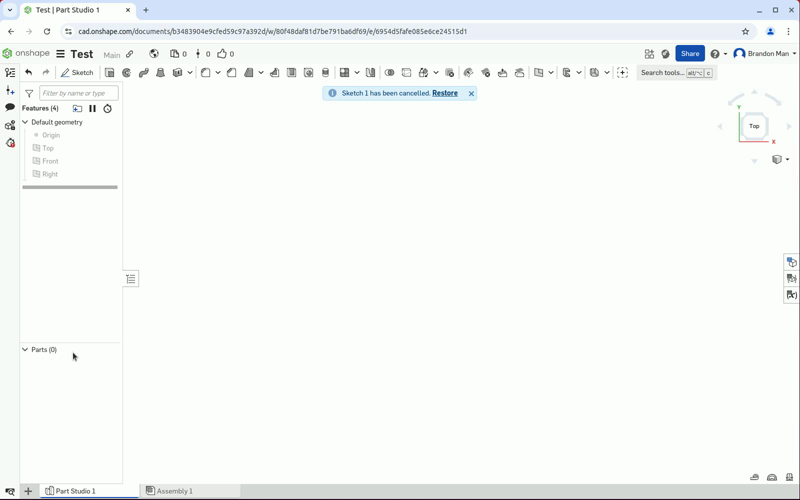
key_down(shift)
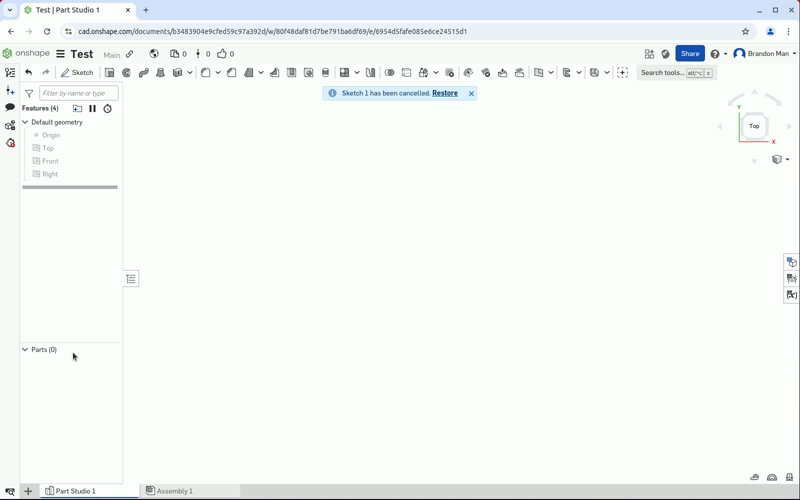
key(up)
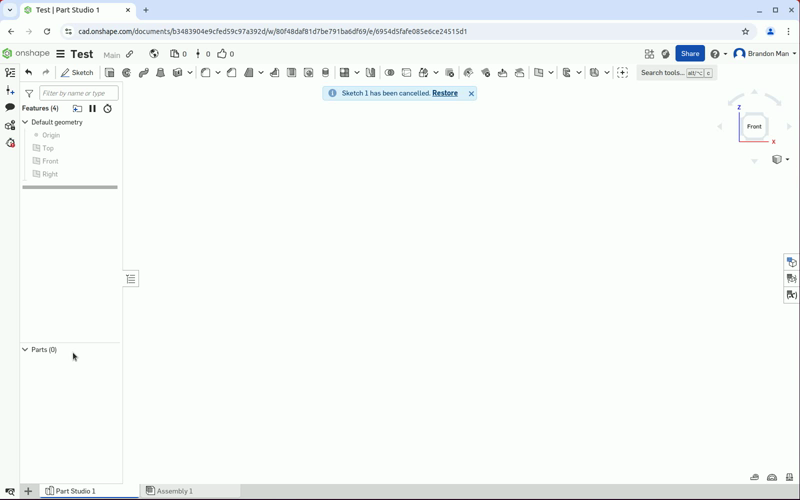
key_up(shift)
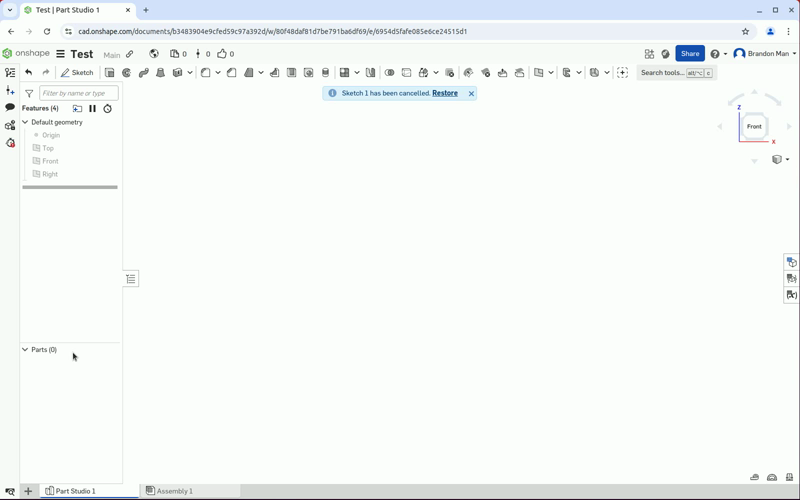
mouse_move(73, 352)
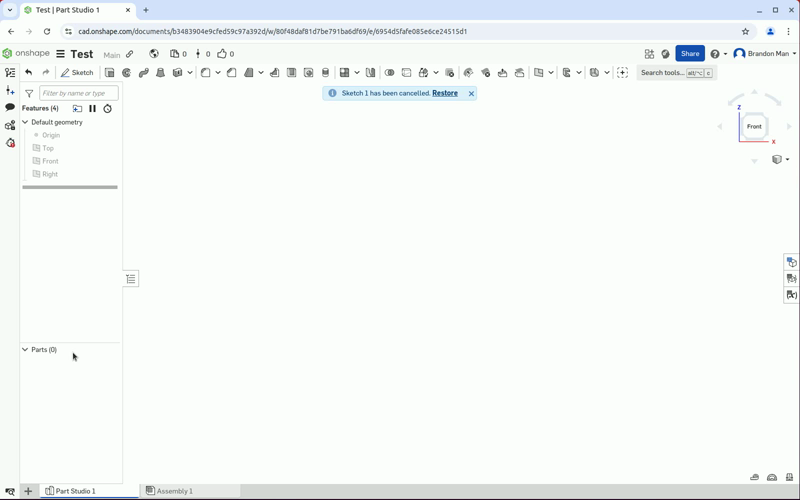
key(shift+y)
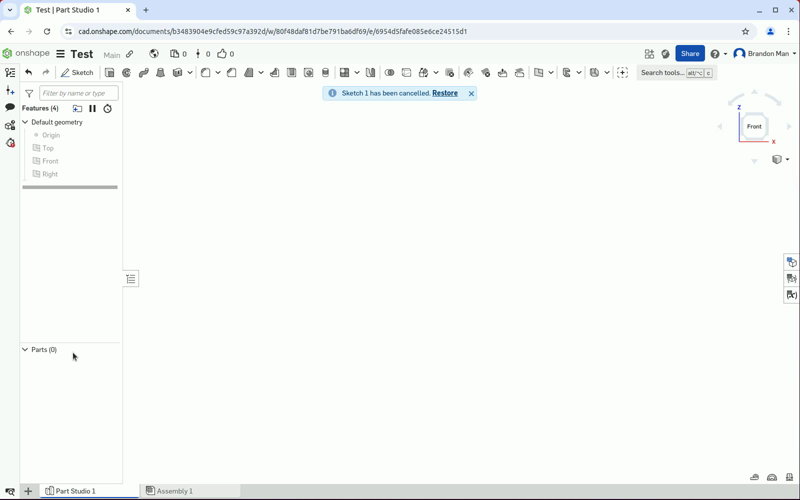
key(shift+s)
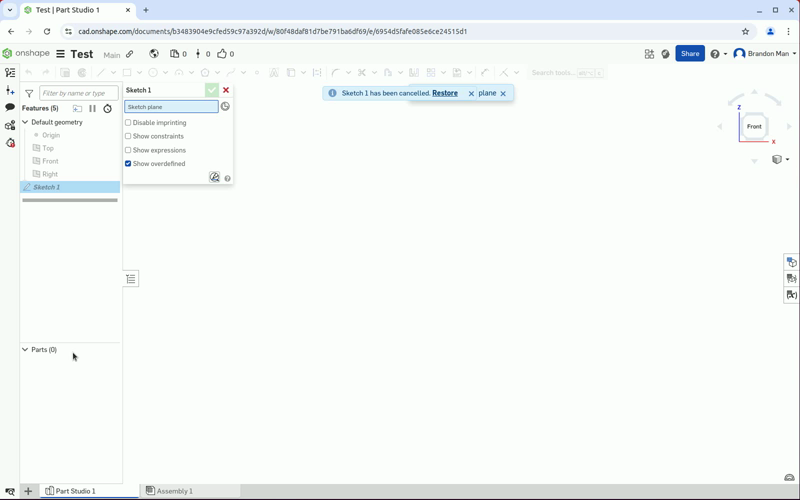
mouse_move(73, 163)
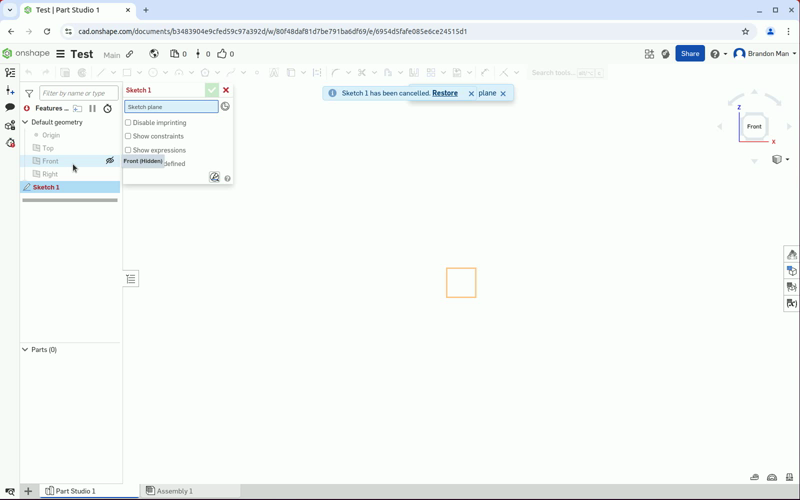
click(73, 163)
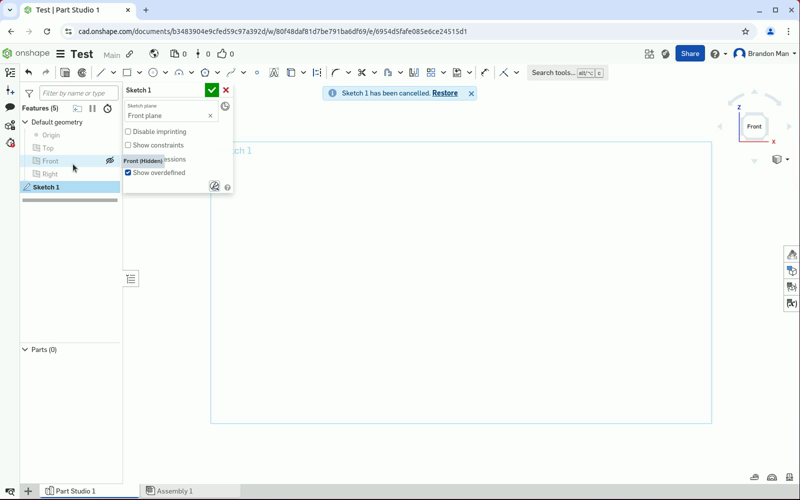
mouse_move(73, 352)
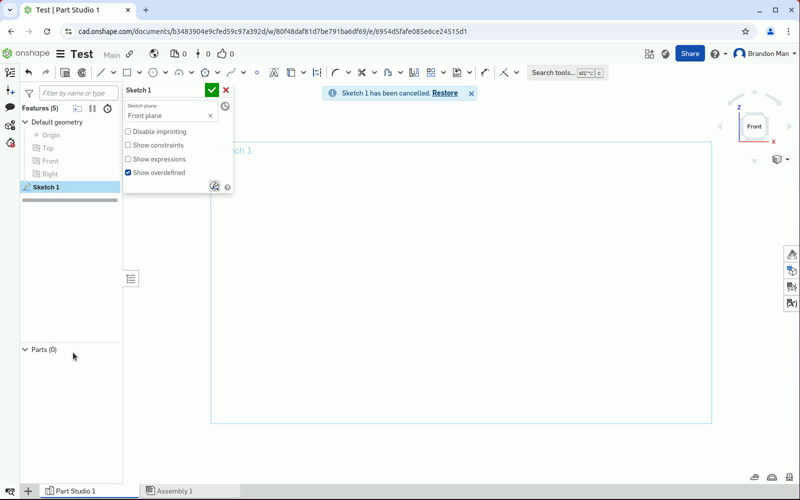
key(y)
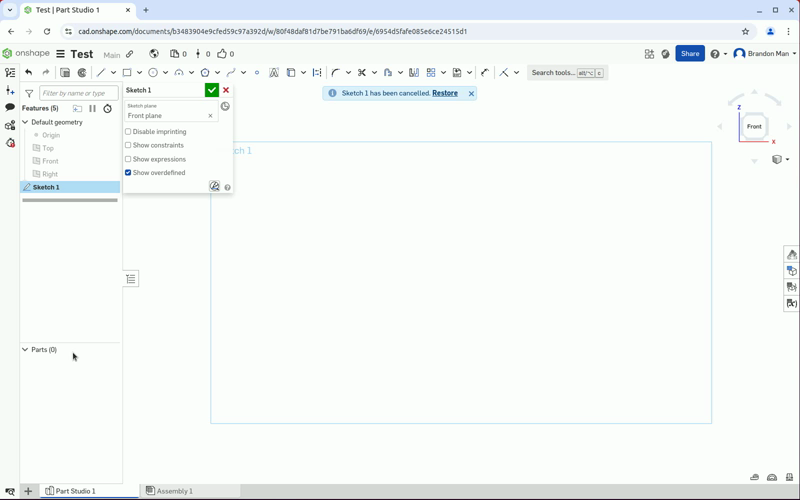
key(c)
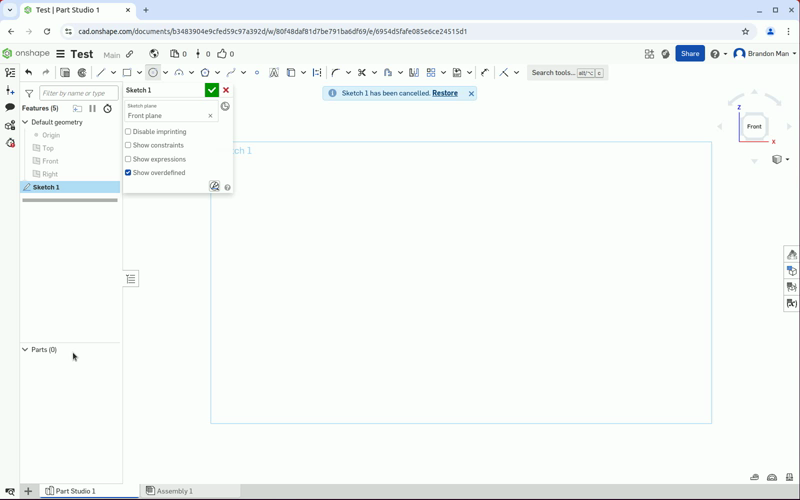
key_down(shift)
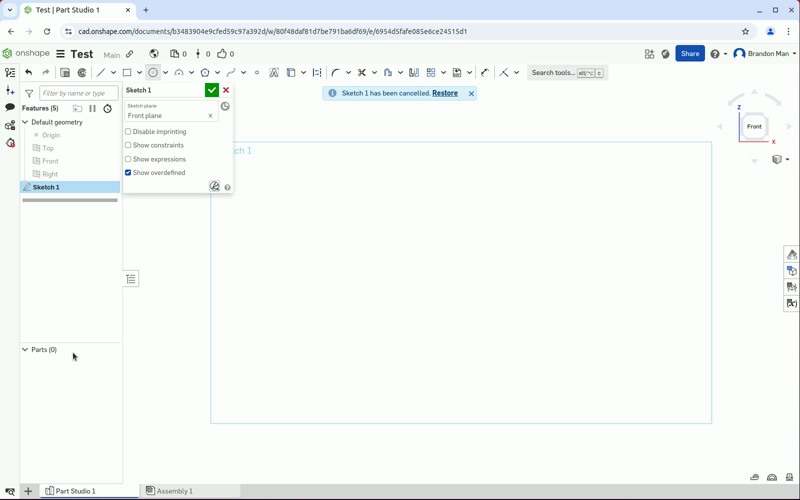
mouse_move(461, 282)
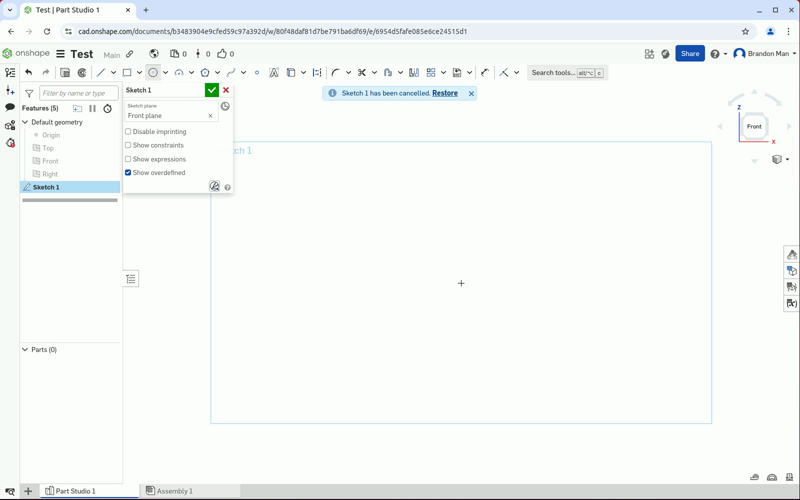
click(461, 282)
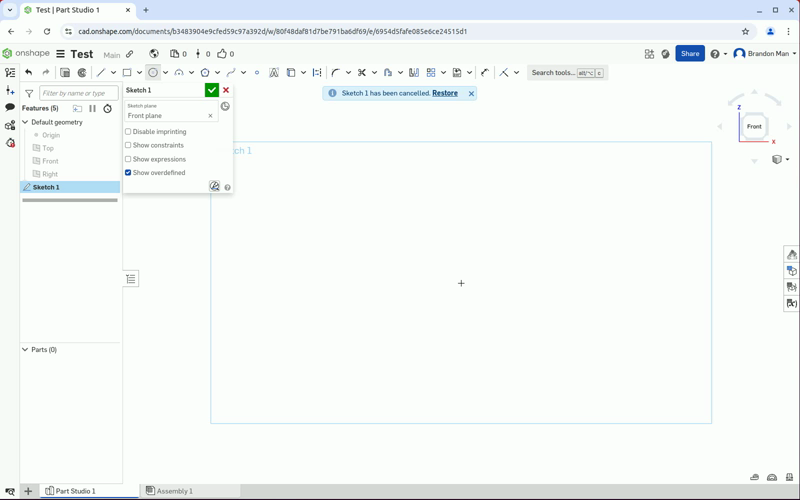
key_up(shift)
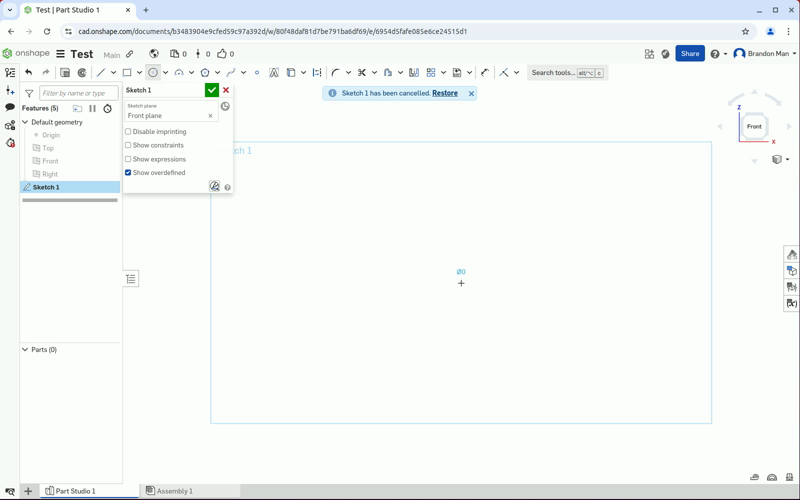
mouse_move(574, 282)
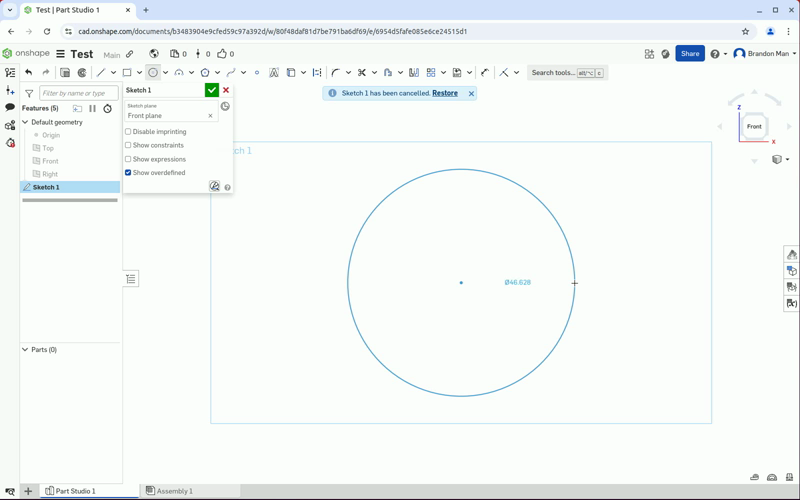
click(574, 282)
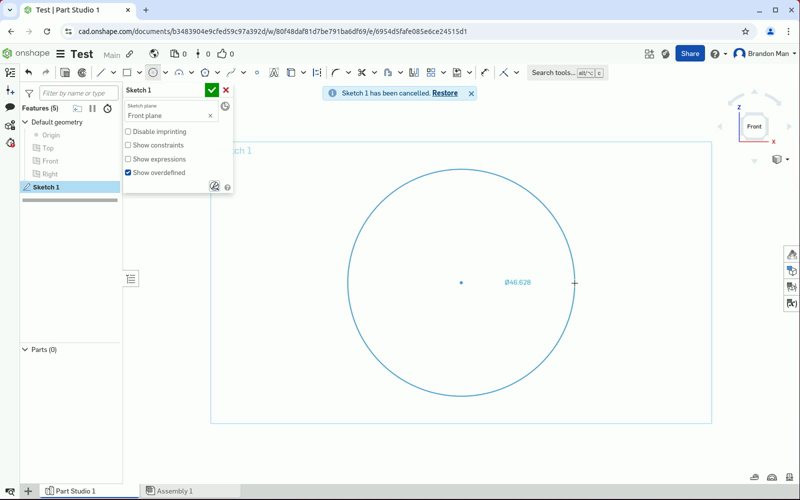
key(esc)
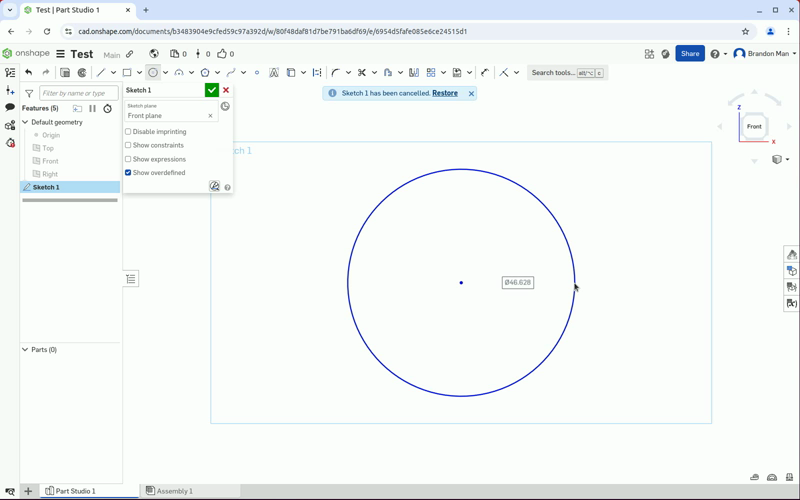
key(l)
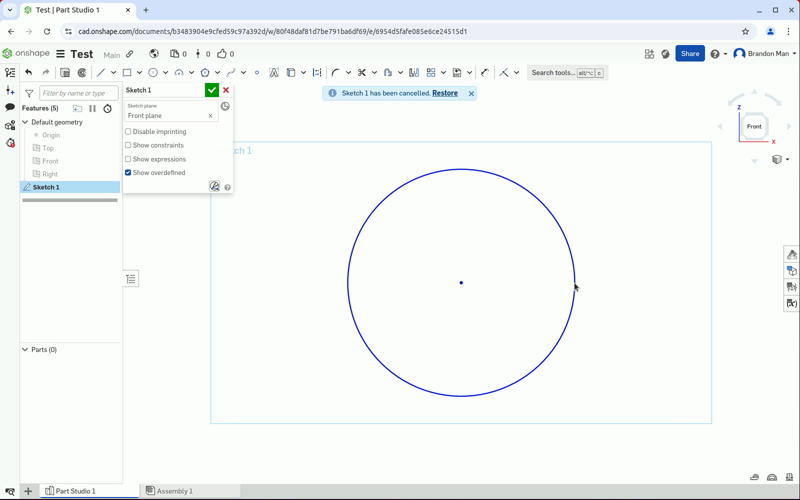
key_down(shift)
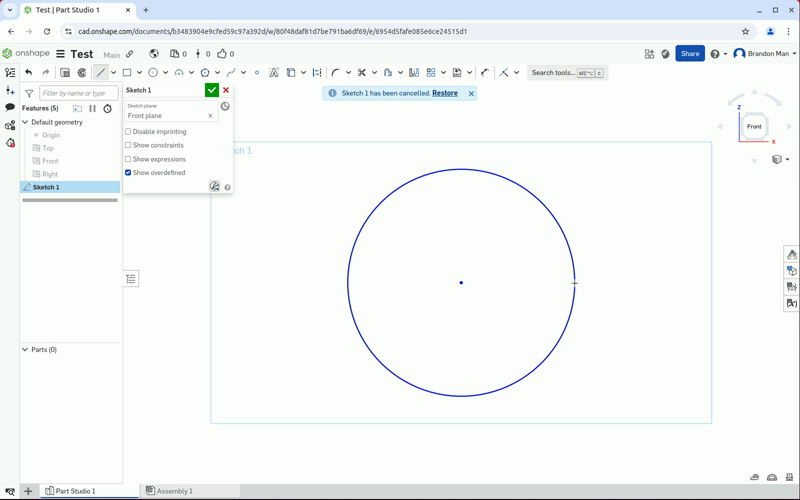
mouse_move(392, 261)
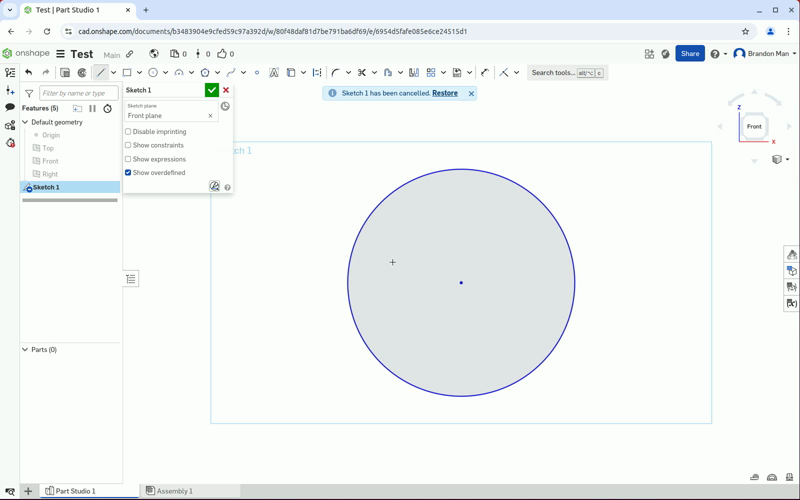
click(392, 261)
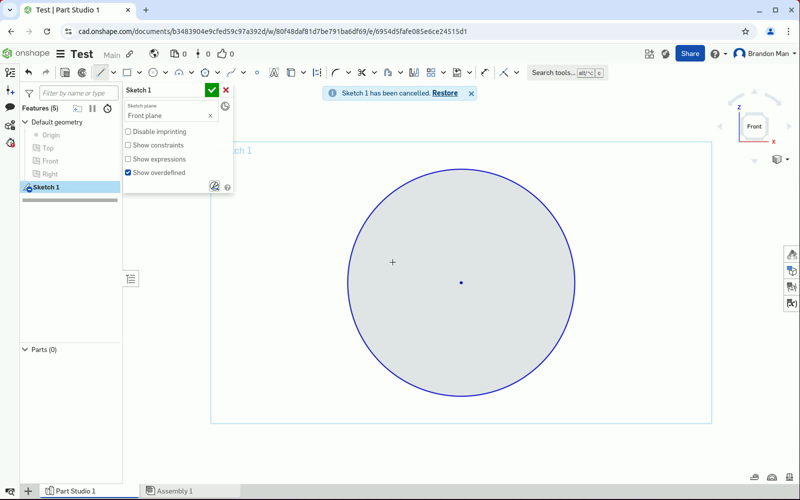
key_up(shift)
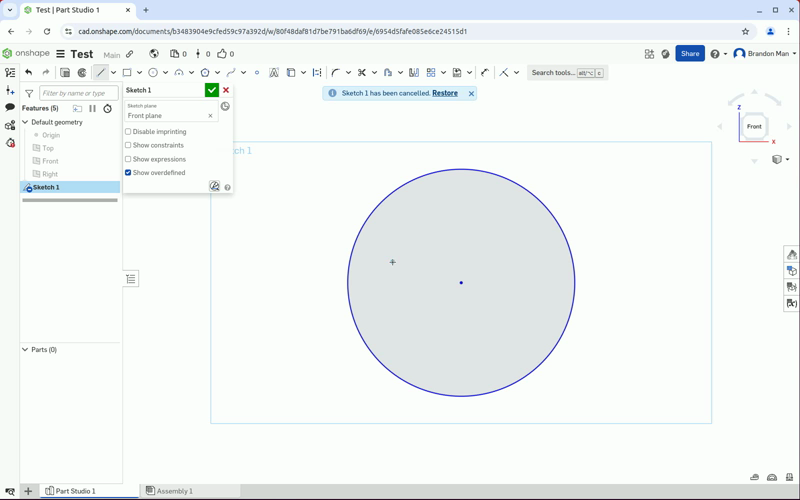
key_down(shift)
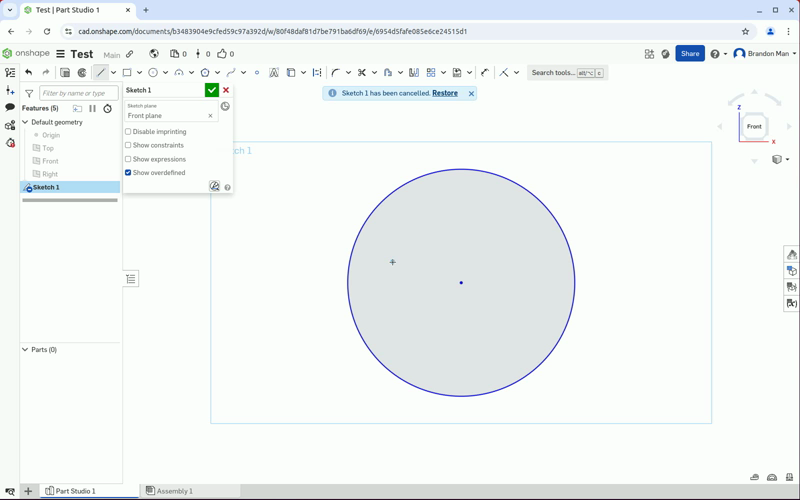
mouse_move(527, 261)
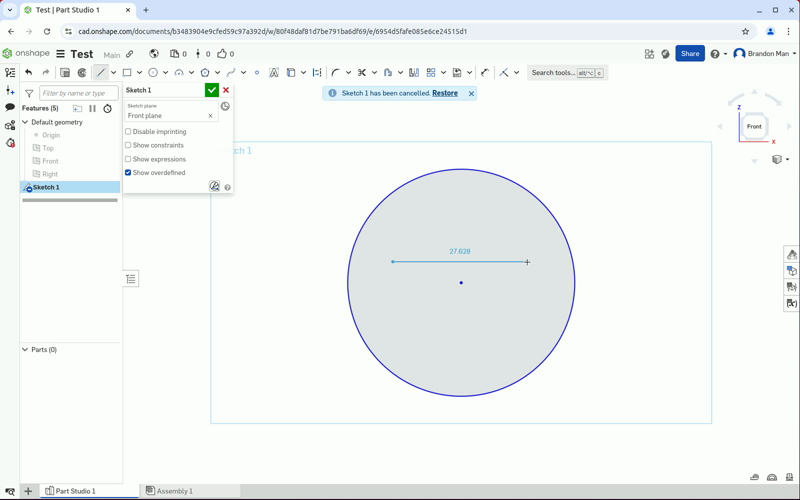
click(527, 261)
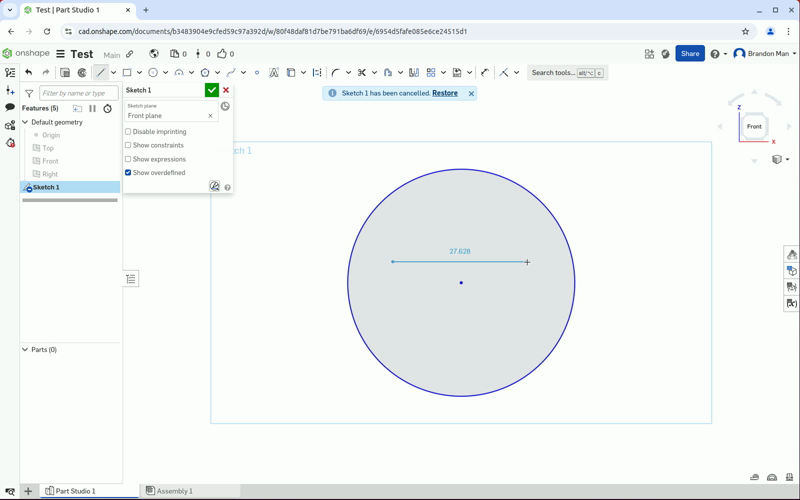
key_up(shift)
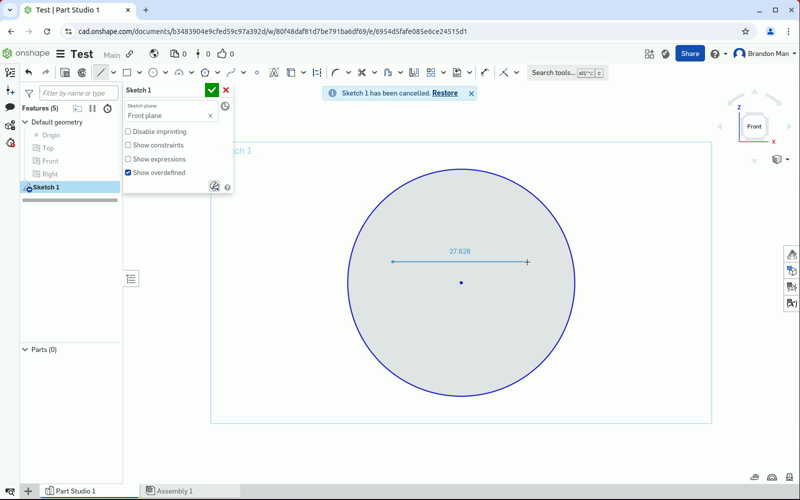
key_down(shift)
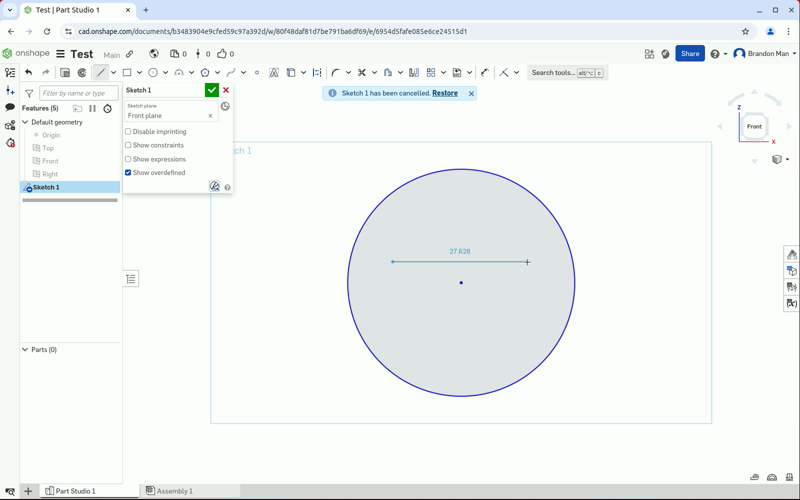
mouse_move(557, 261)
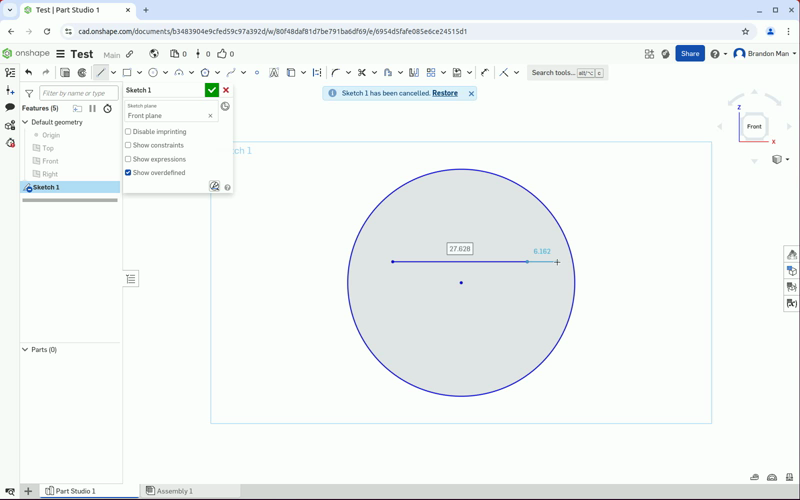
mouse_move(527, 209)
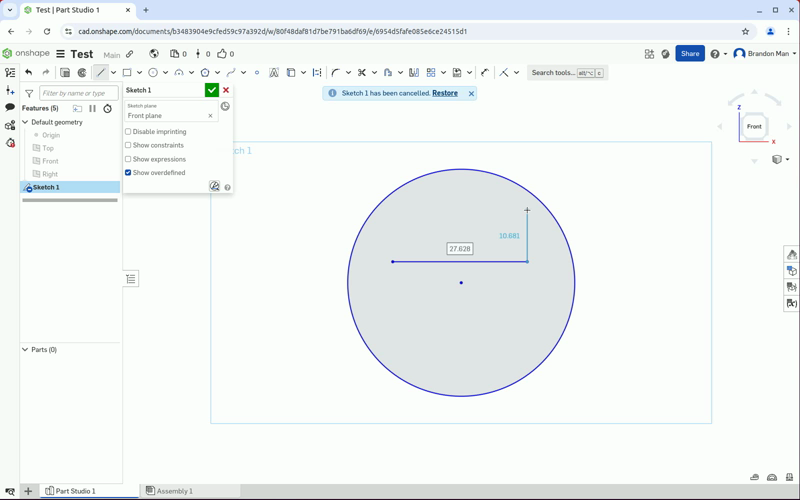
click(527, 209)
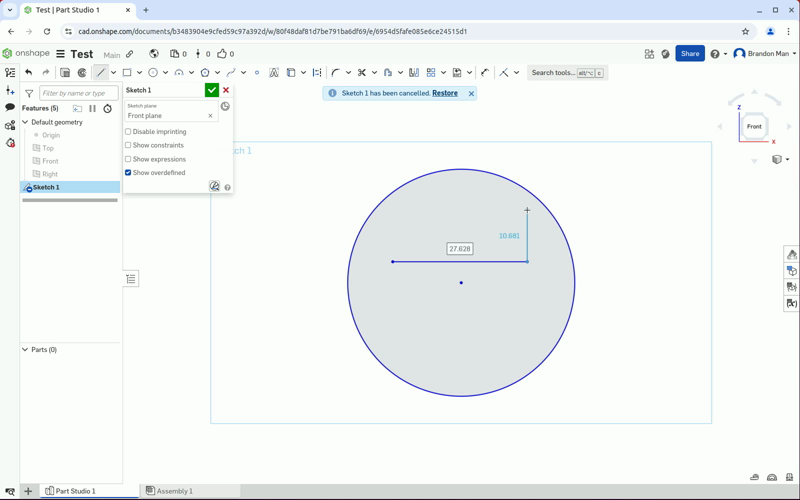
key_up(shift)
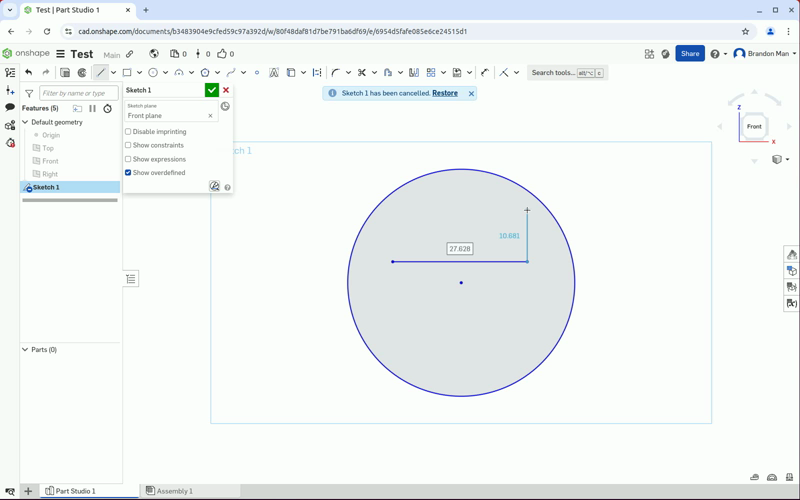
key_down(shift)
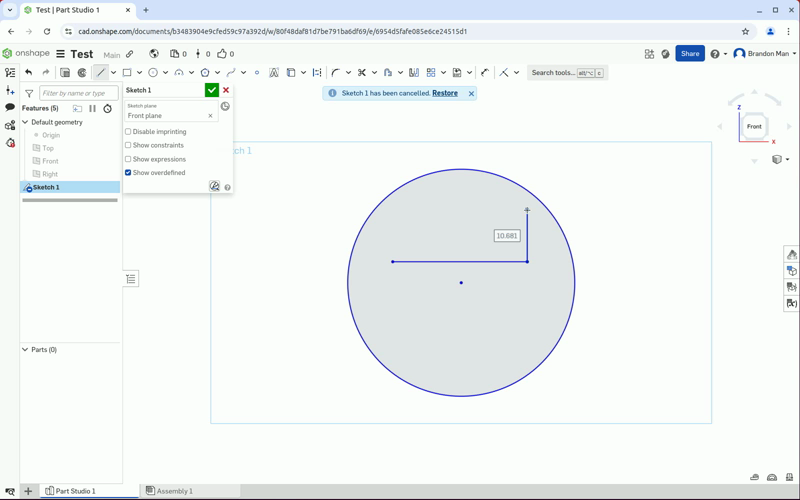
mouse_move(392, 209)
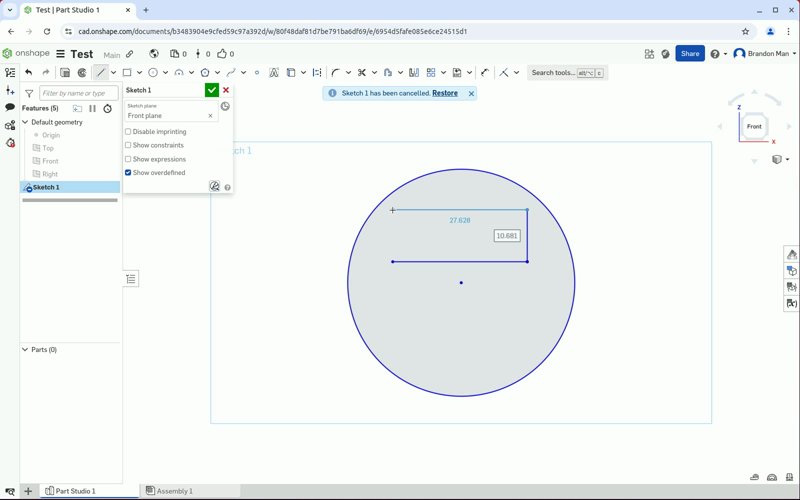
click(392, 209)
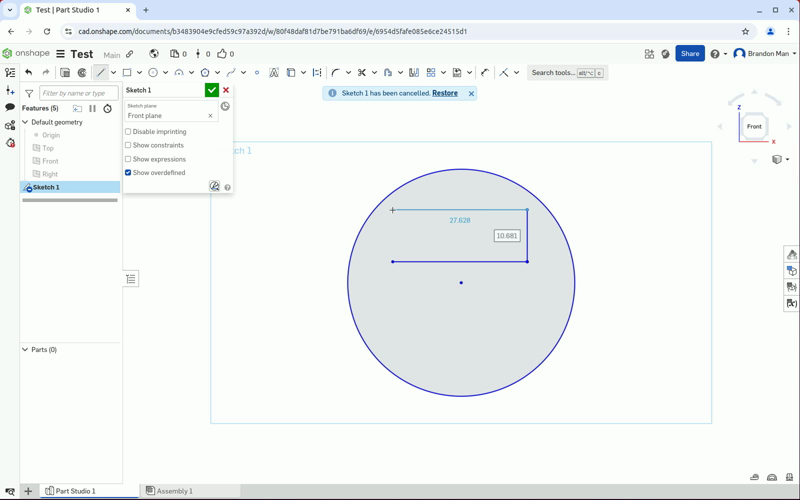
key_up(shift)
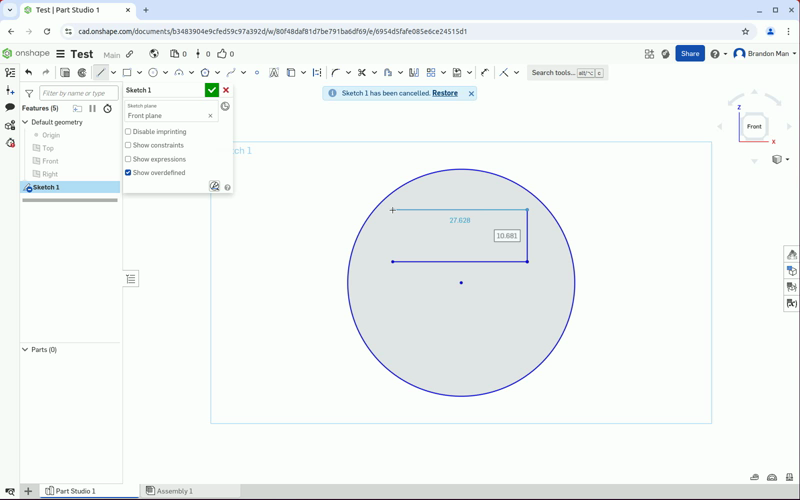
mouse_move(422, 209)
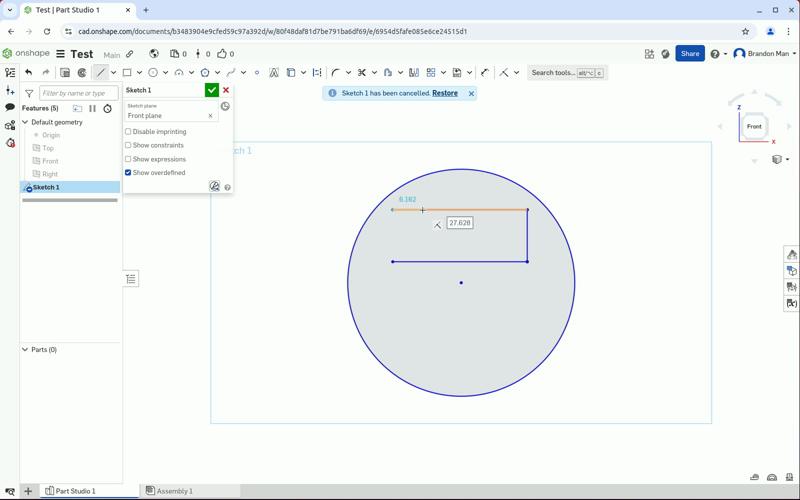
key_down(shift)
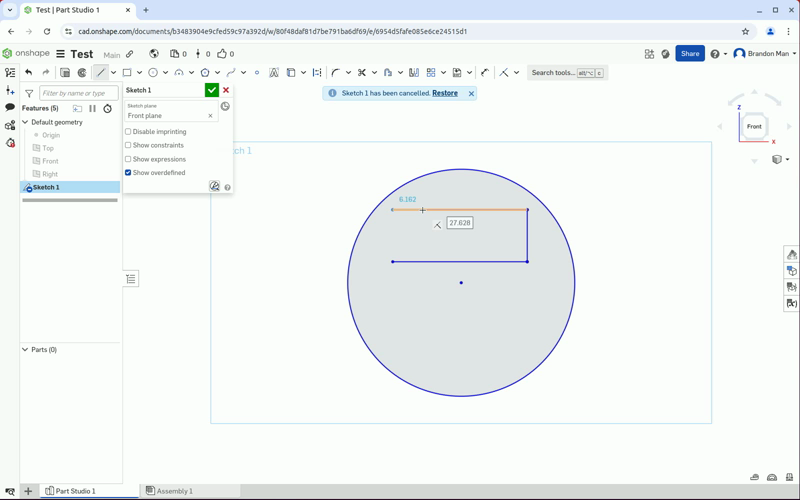
mouse_move(392, 261)
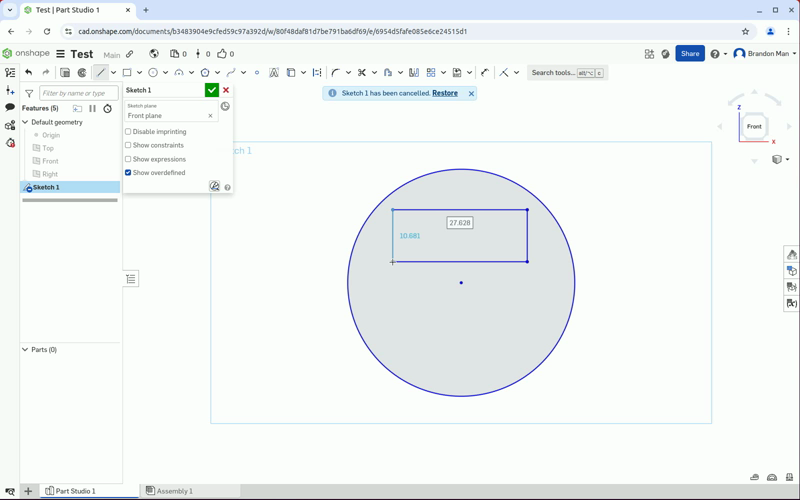
key_up(shift)
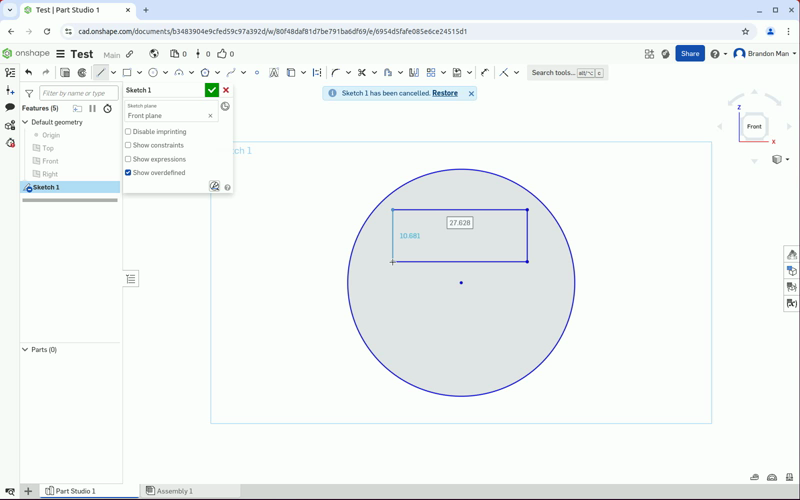
click(392, 261)
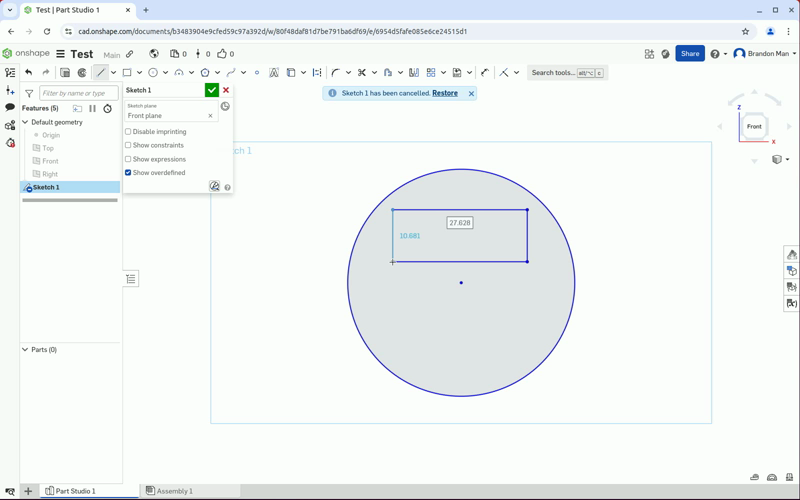
key(esc)
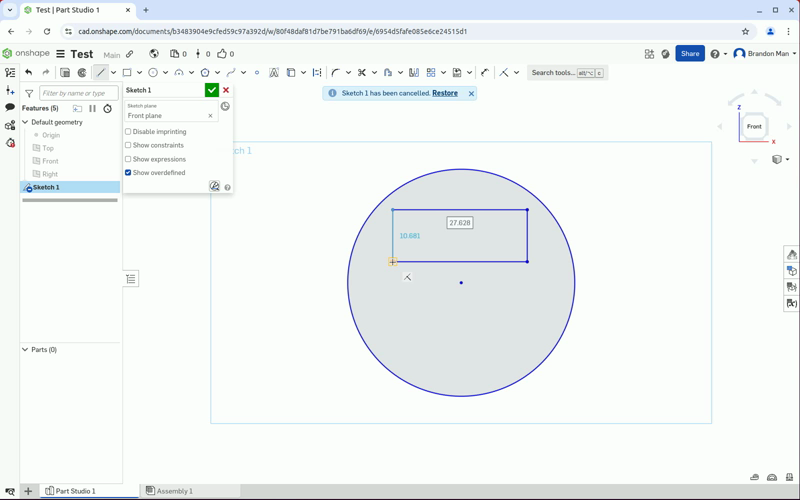
mouse_move(516, 310)
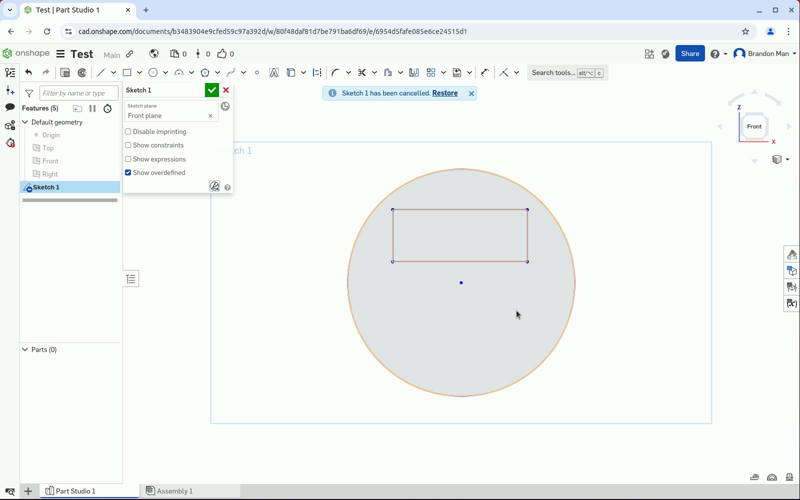
click(516, 310)
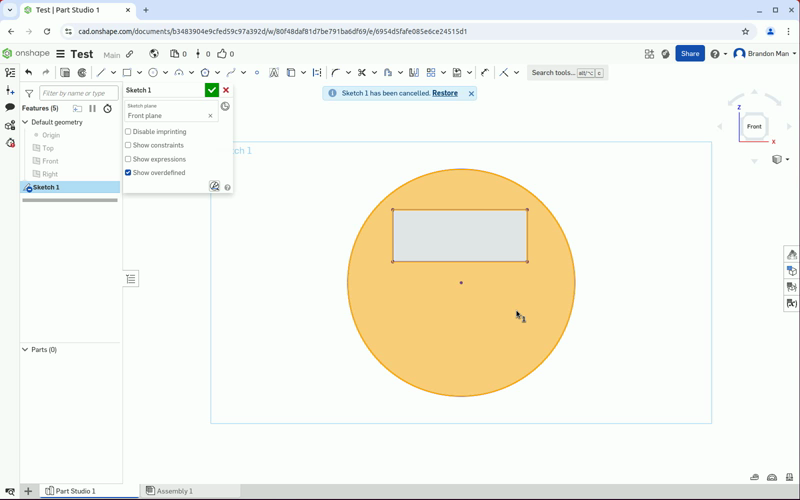
mouse_move(73, 352)
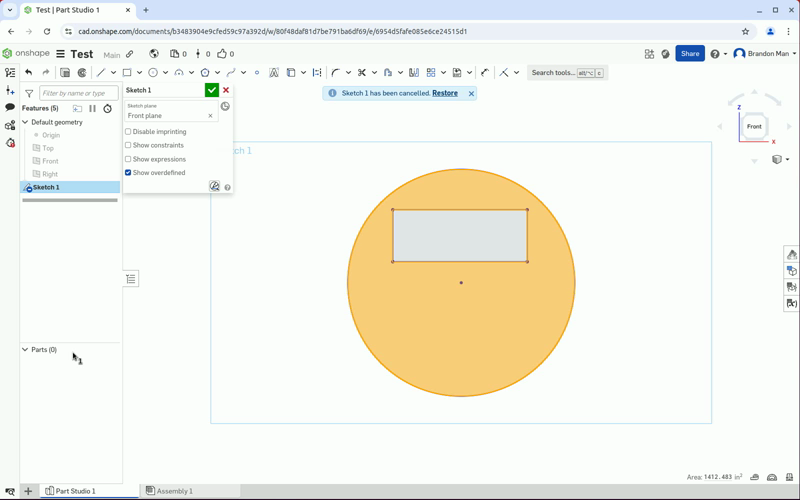
key(shift+y)
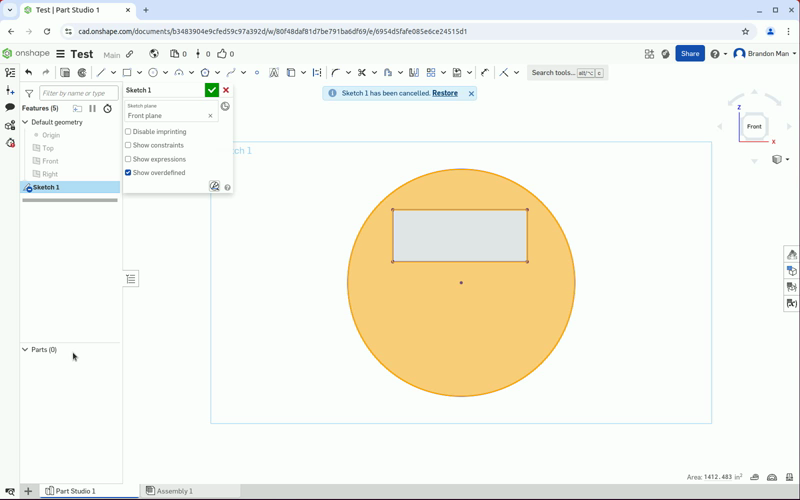
key(shift+e)
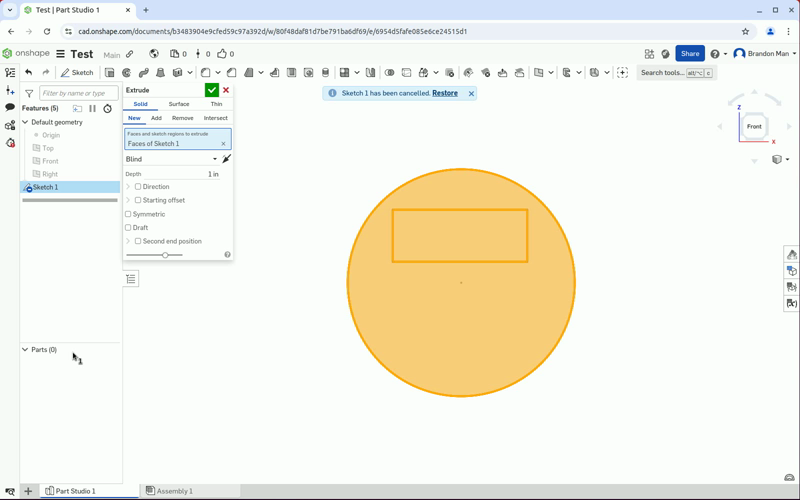
mouse_move(143, 106)
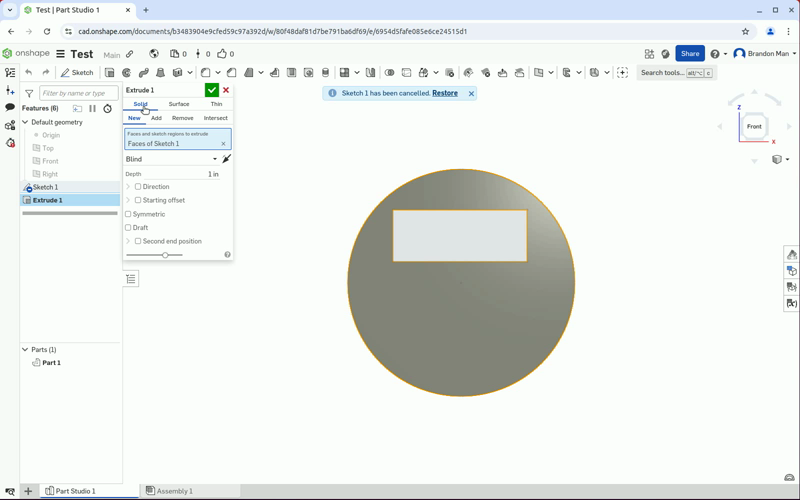
click(143, 106)
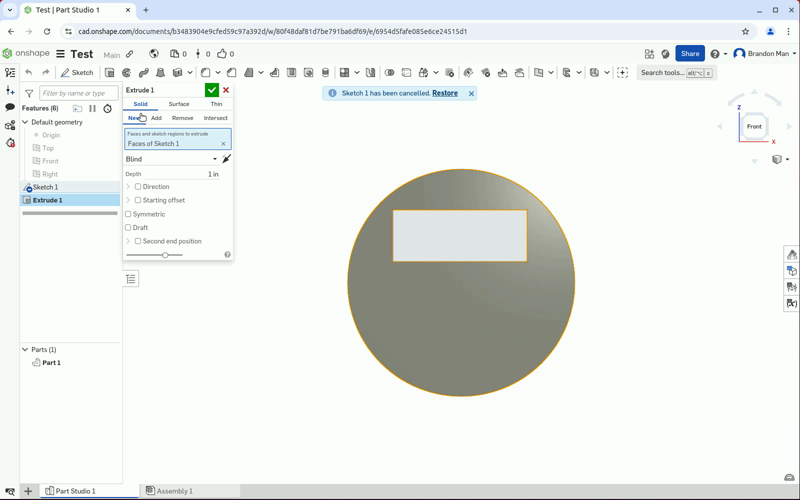
mouse_move(137, 120)
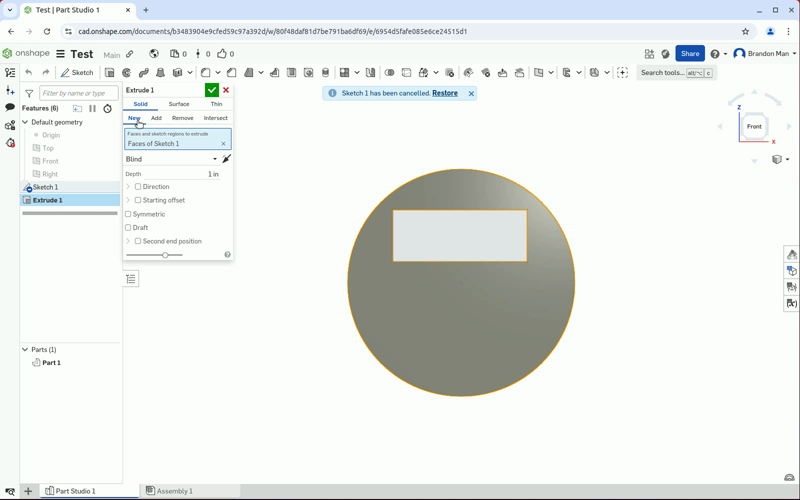
click(137, 120)
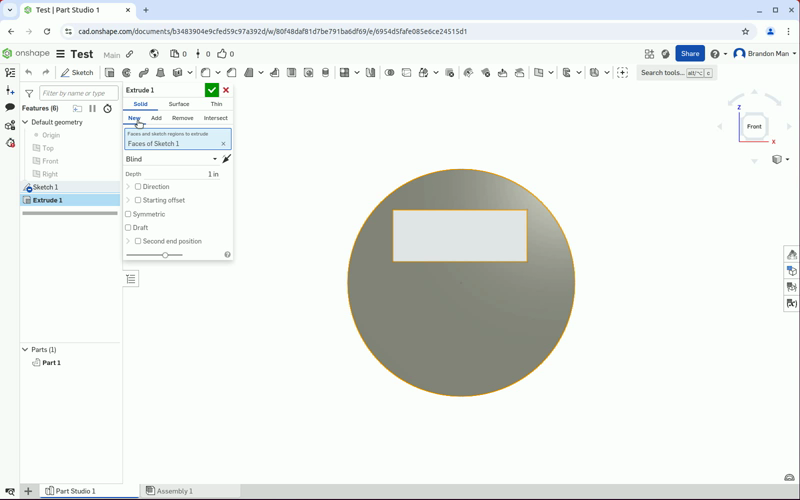
key(tab, 4)
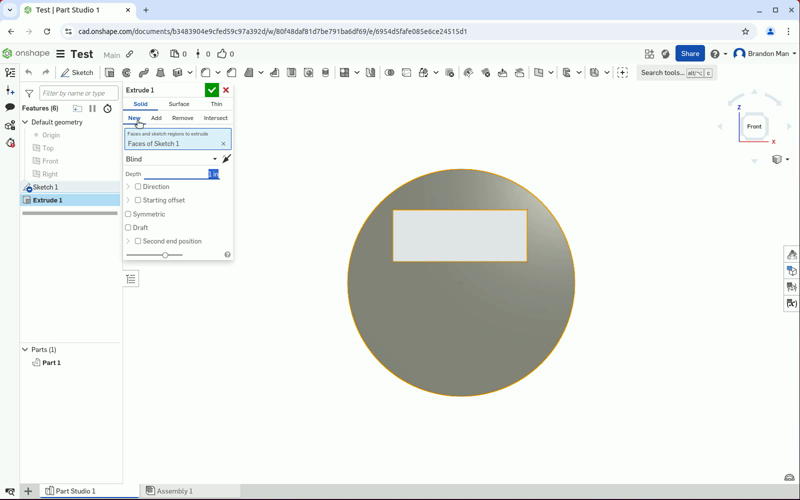
text(3.611)
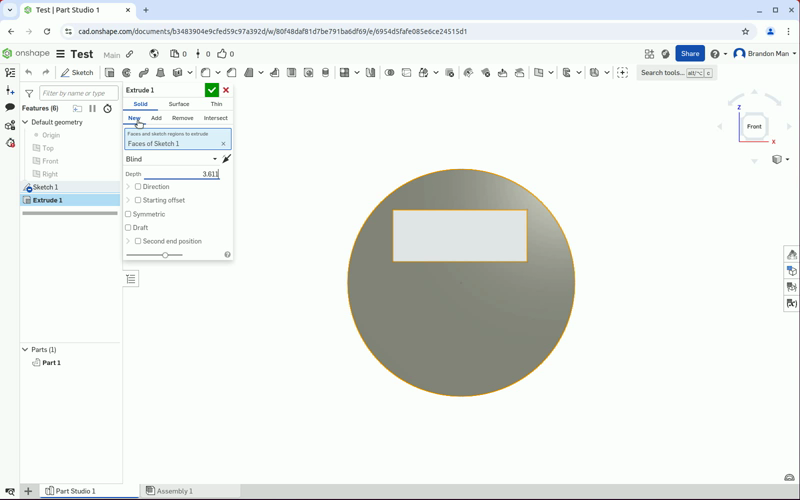
key(enter)
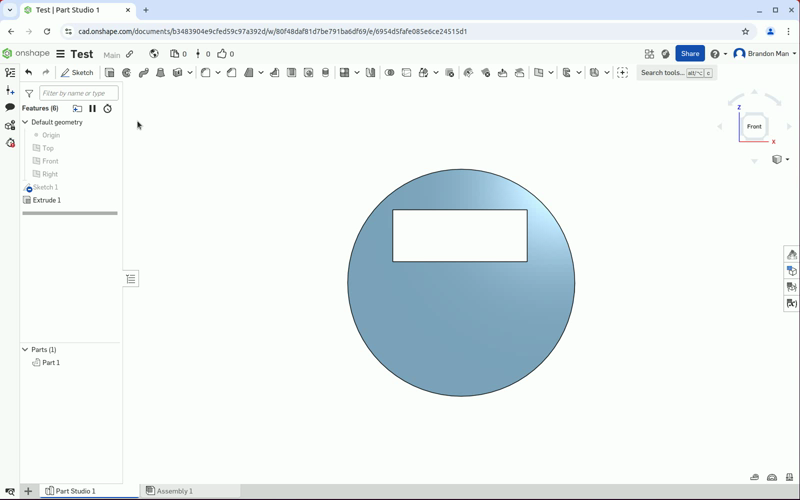
key(shift+h)
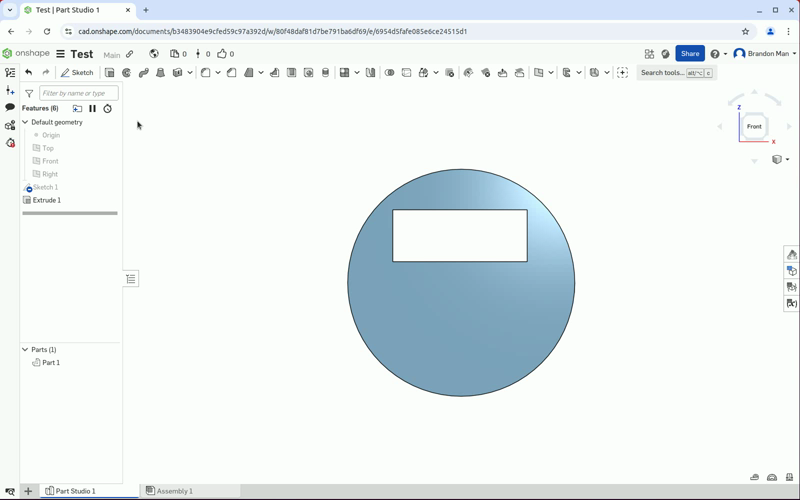
key(shift+h)
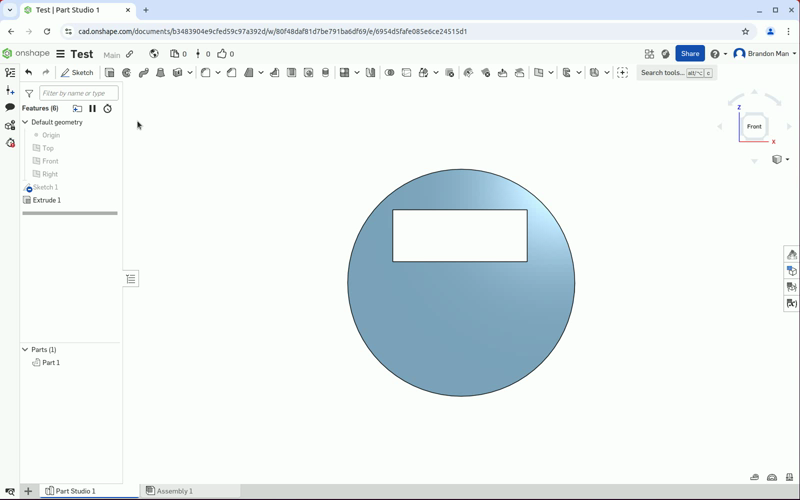
mouse_move(73, 189)
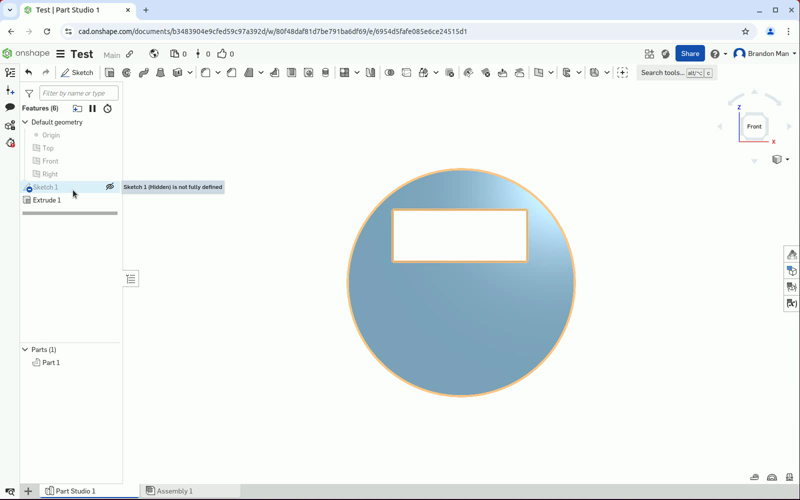
click(73, 189)
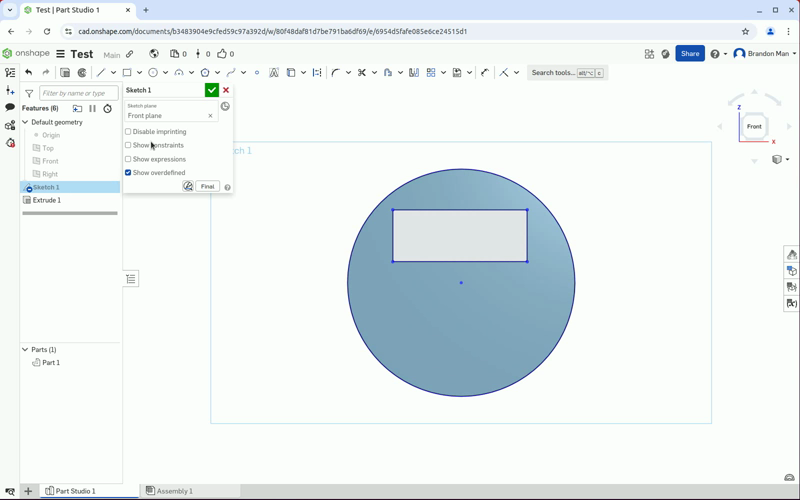
mouse_move(229, 92)
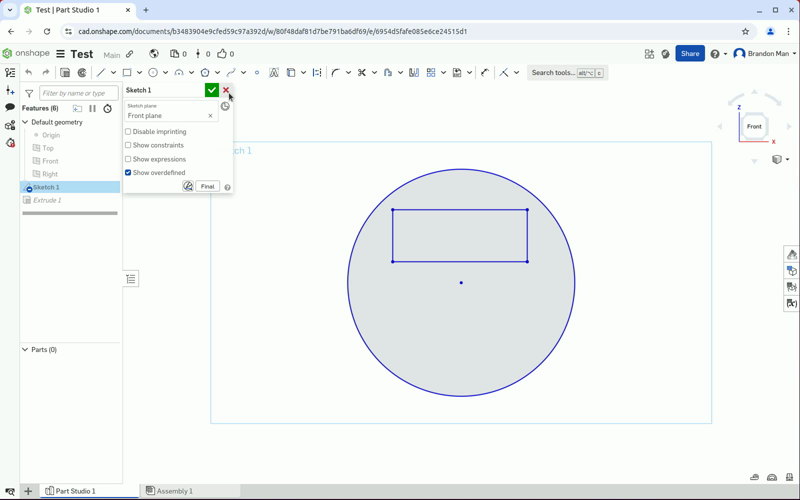
click(229, 92)
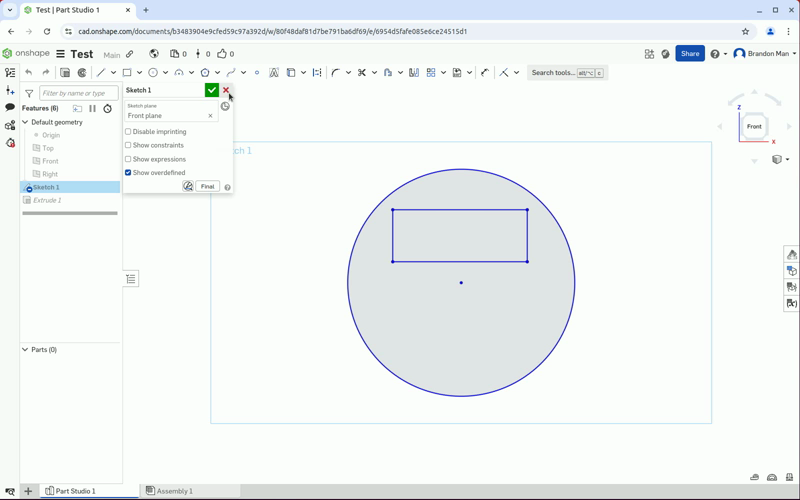
key(shift+s)
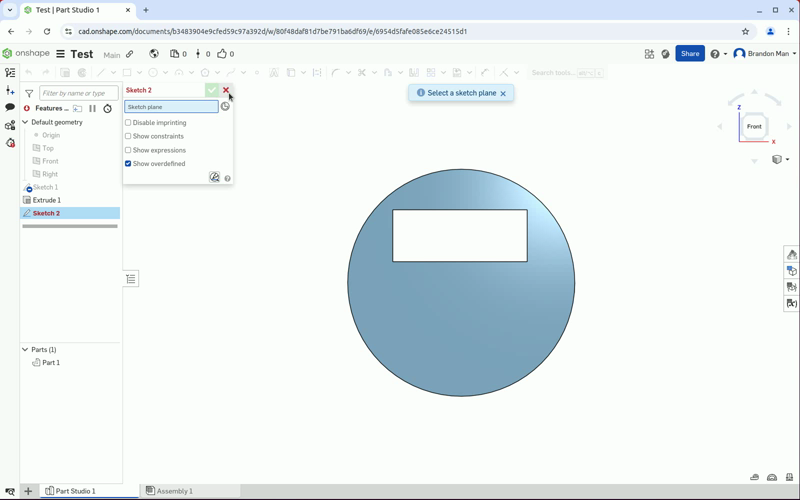
mouse_move(73, 163)
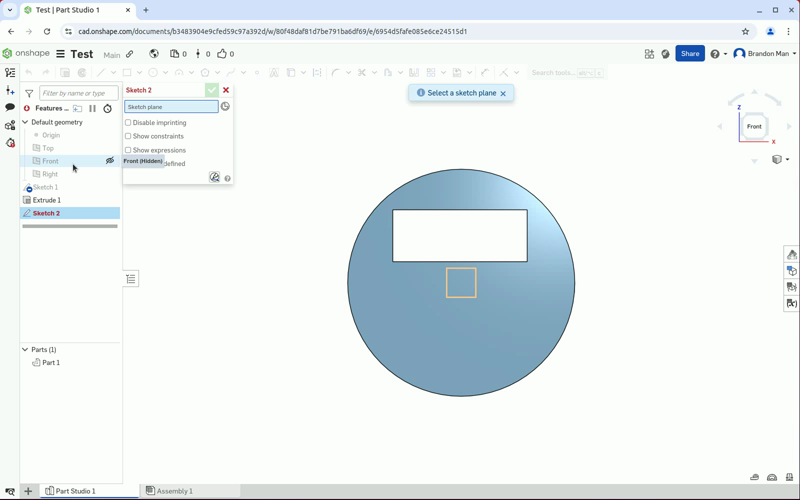
click(73, 163)
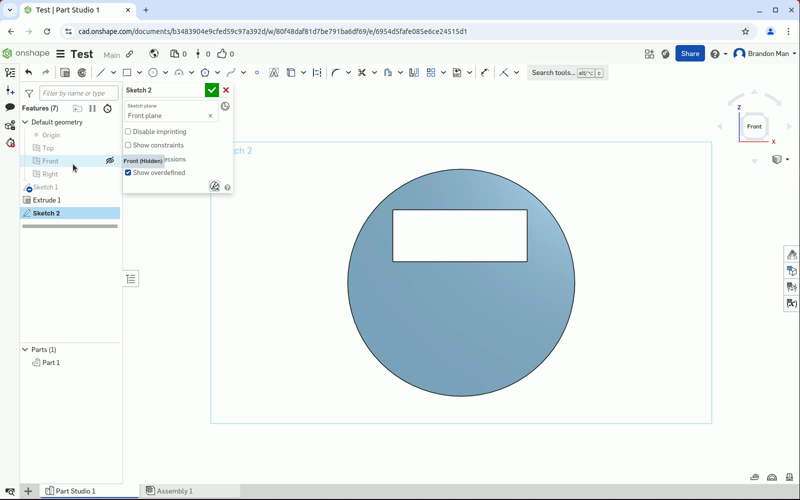
mouse_move(73, 352)
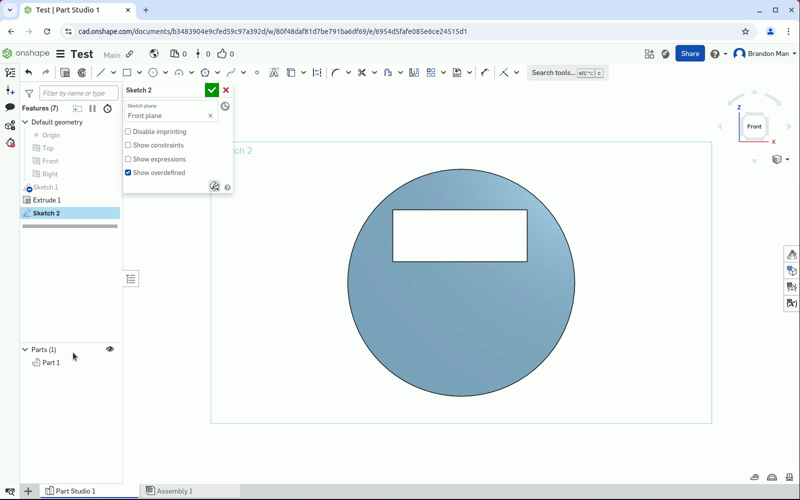
key(y)
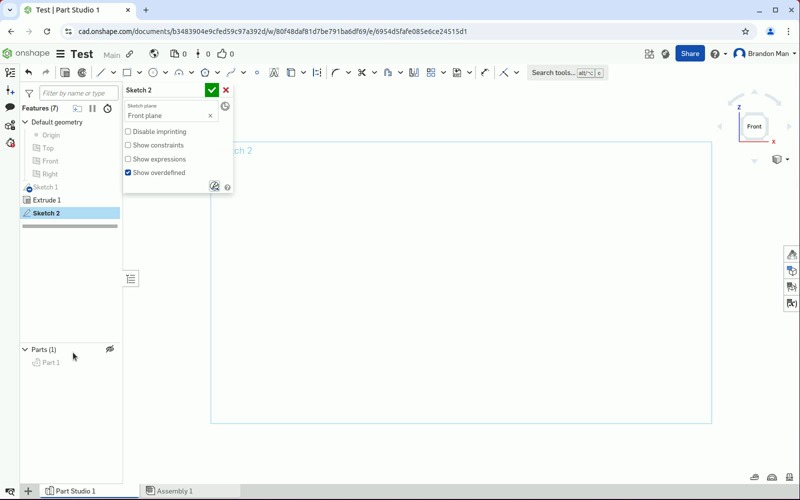
key(l)
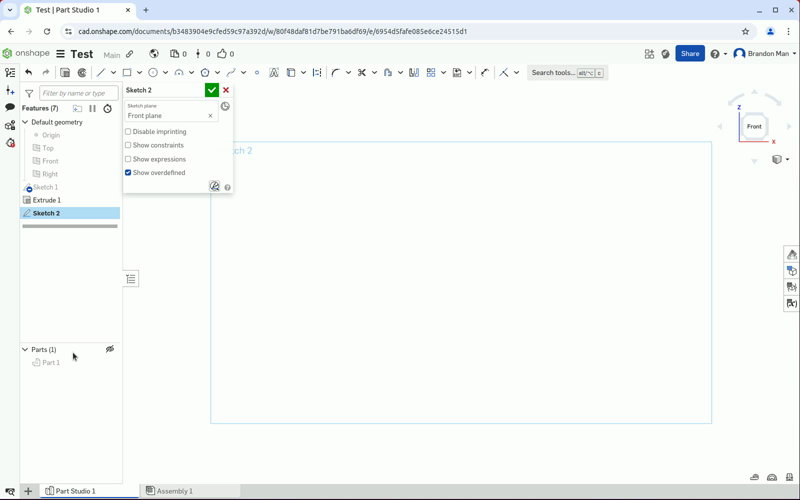
key_down(shift)
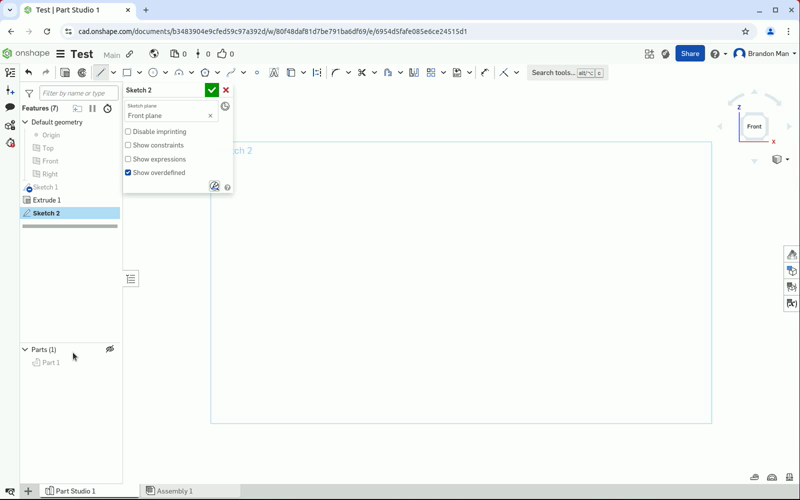
mouse_move(392, 261)
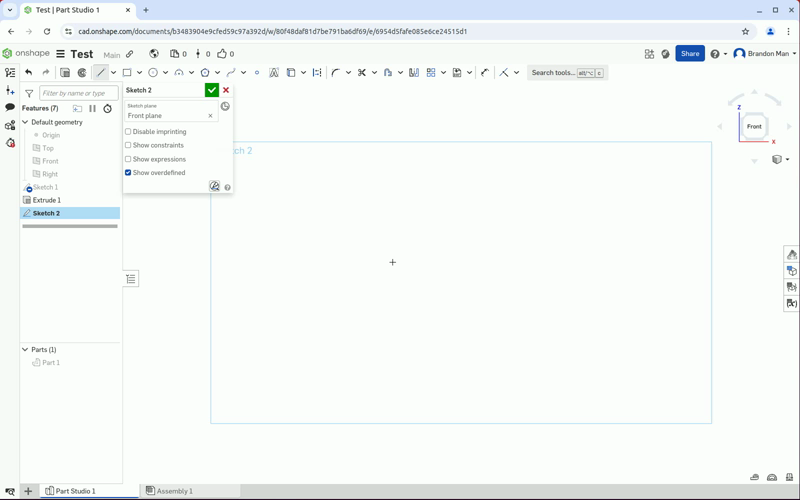
click(392, 261)
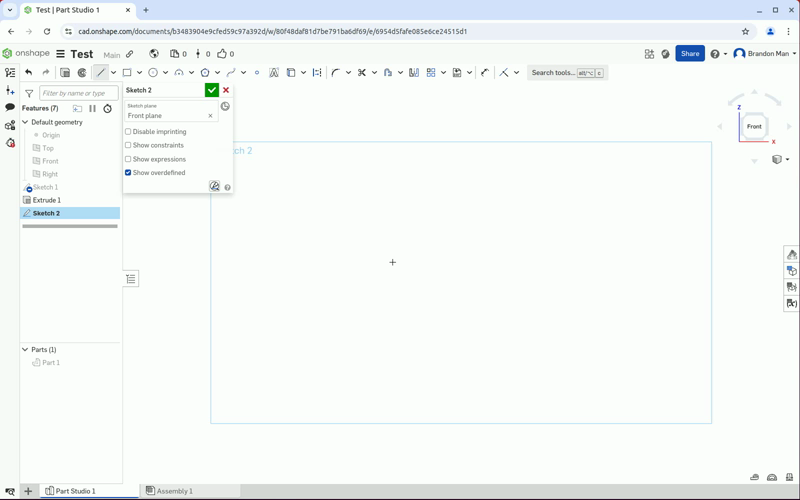
key_up(shift)
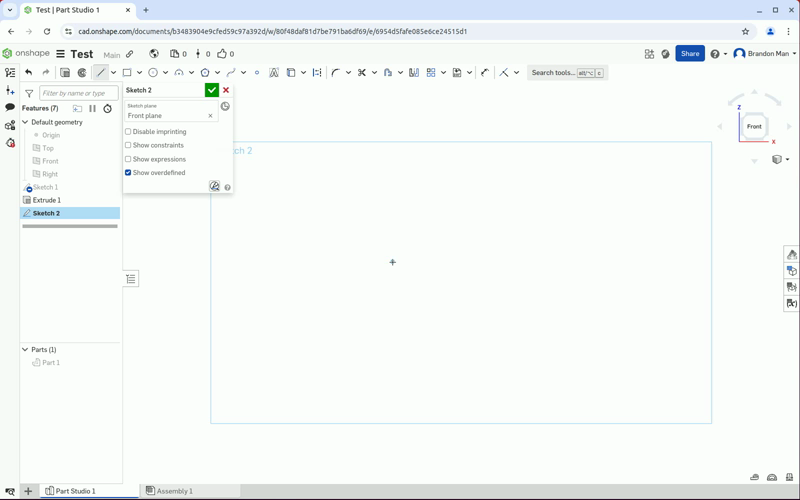
key_down(shift)
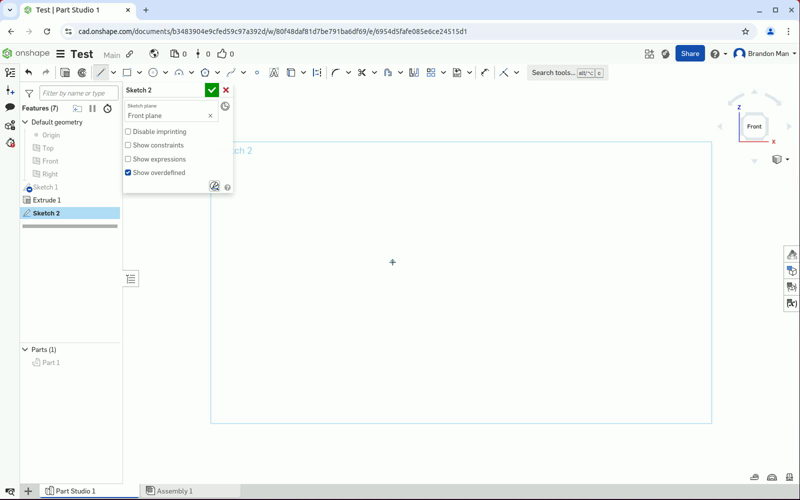
mouse_move(528, 261)
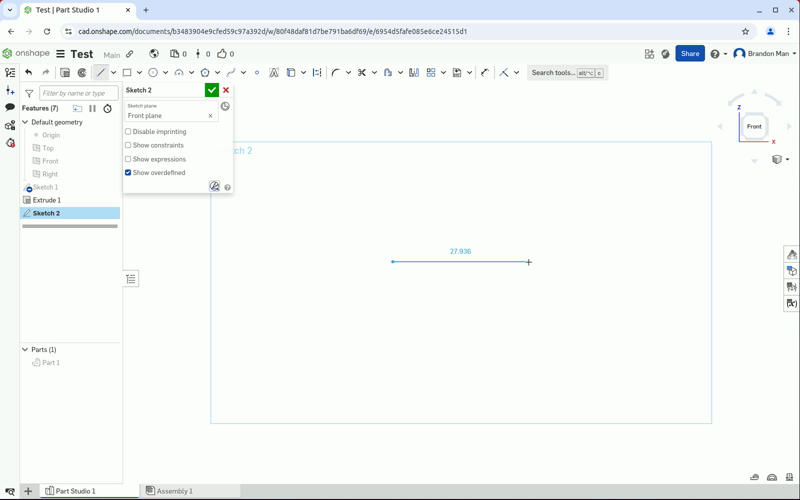
click(528, 261)
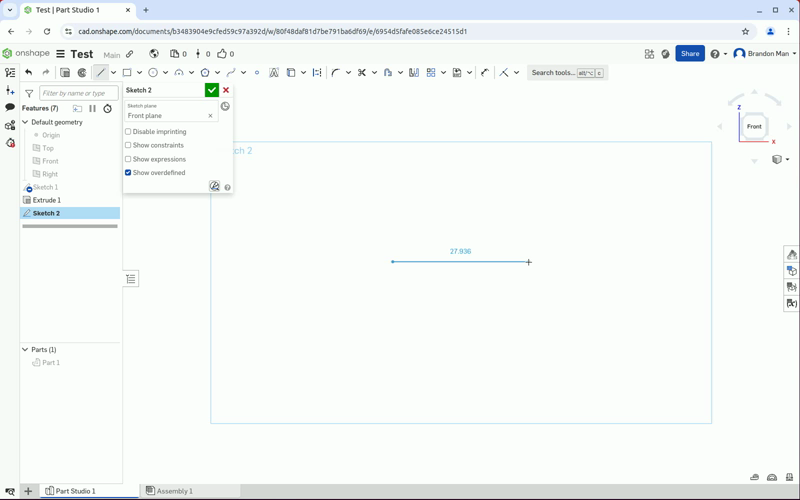
key_up(shift)
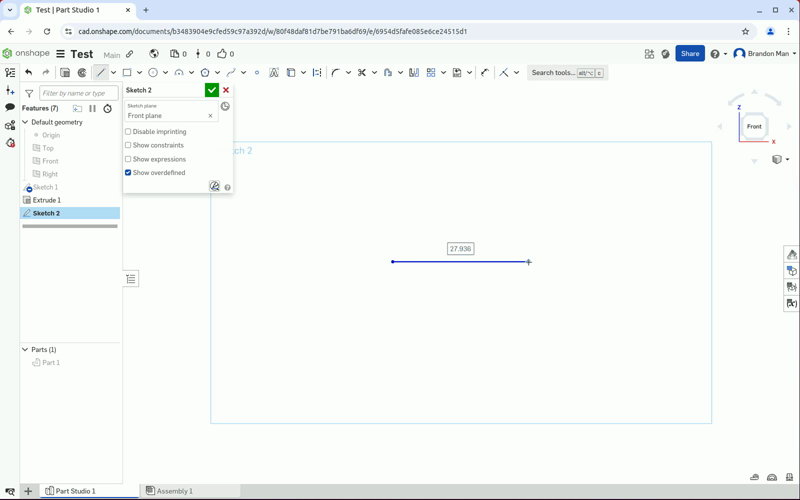
key_down(shift)
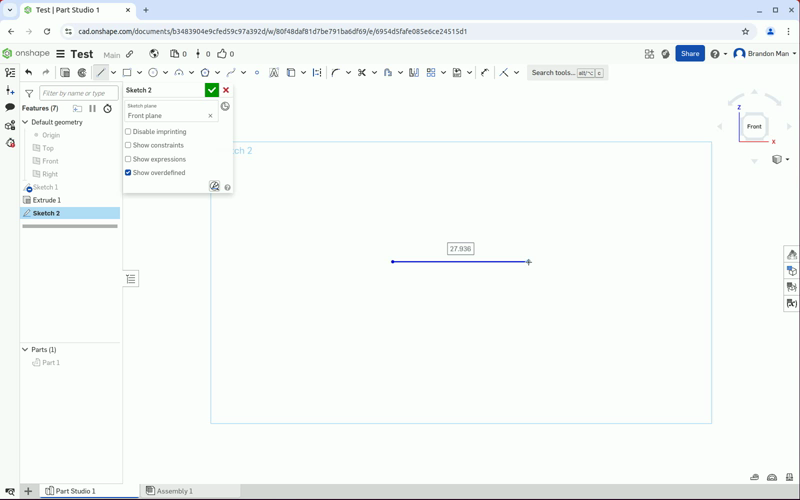
mouse_move(558, 261)
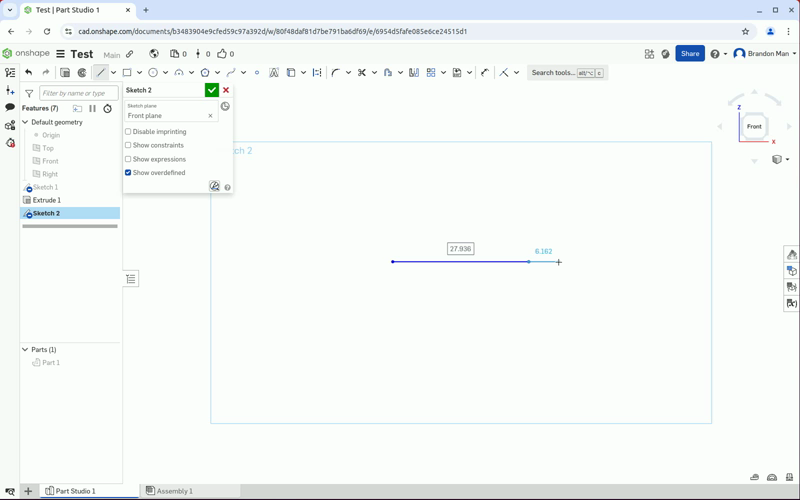
mouse_move(528, 210)
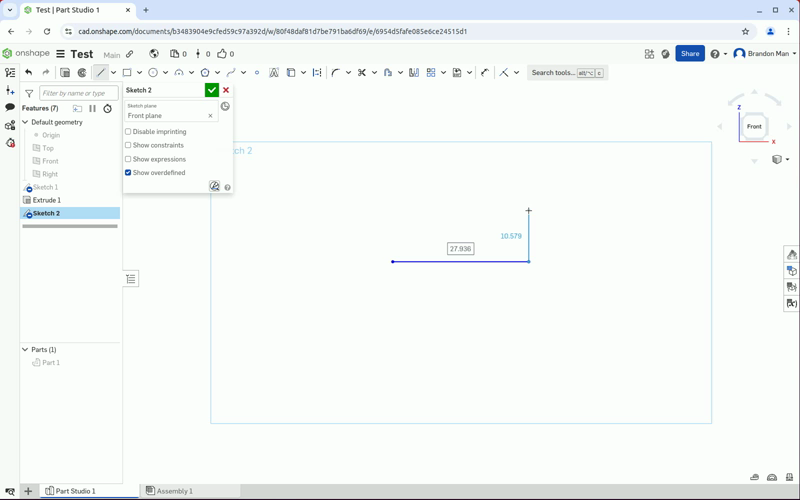
click(528, 210)
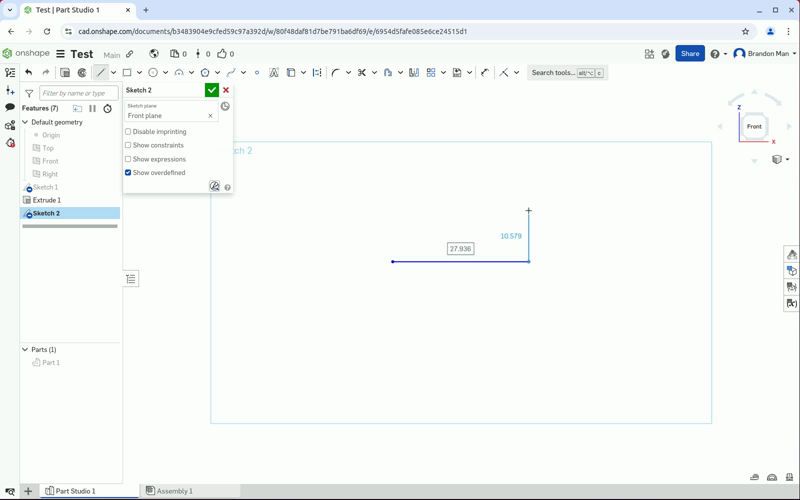
key_up(shift)
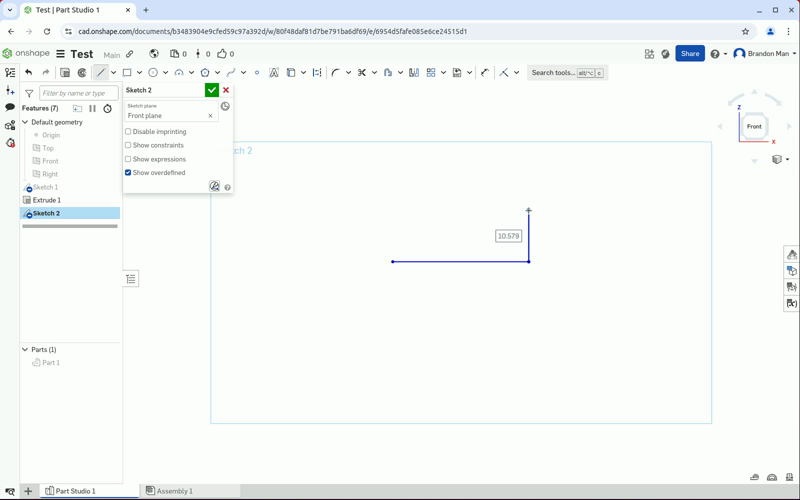
key_down(shift)
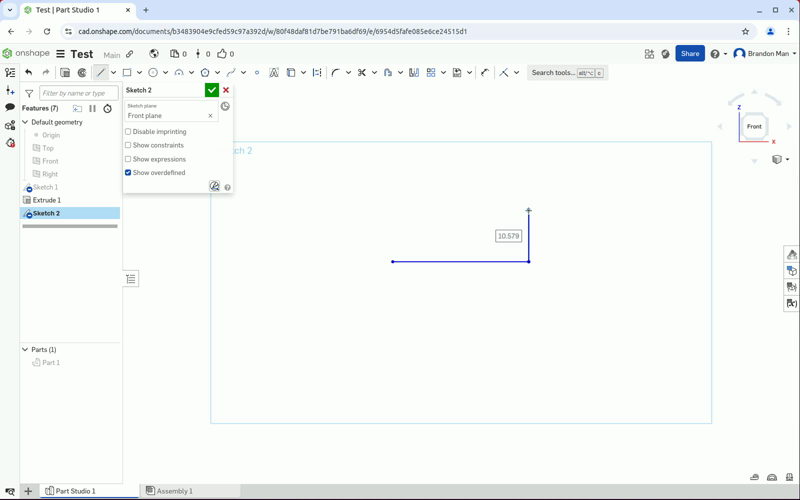
mouse_move(392, 210)
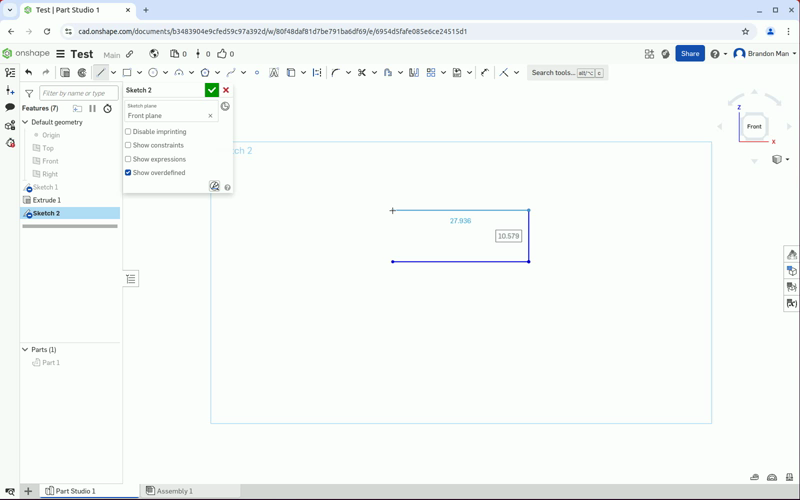
click(392, 210)
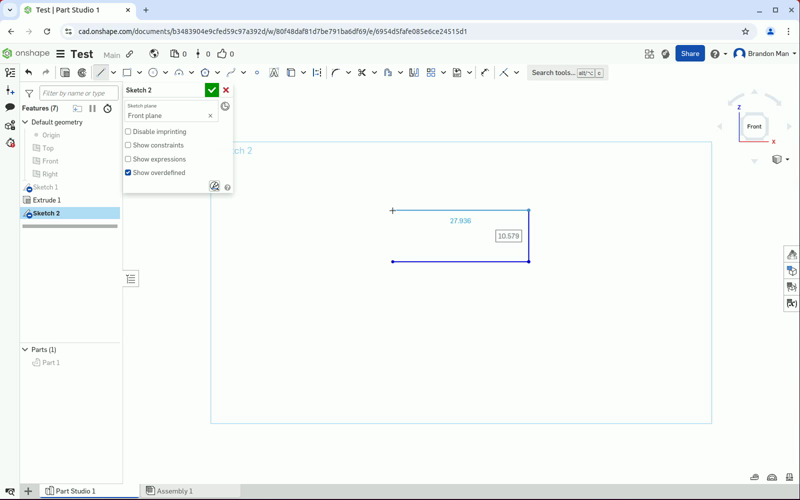
key_up(shift)
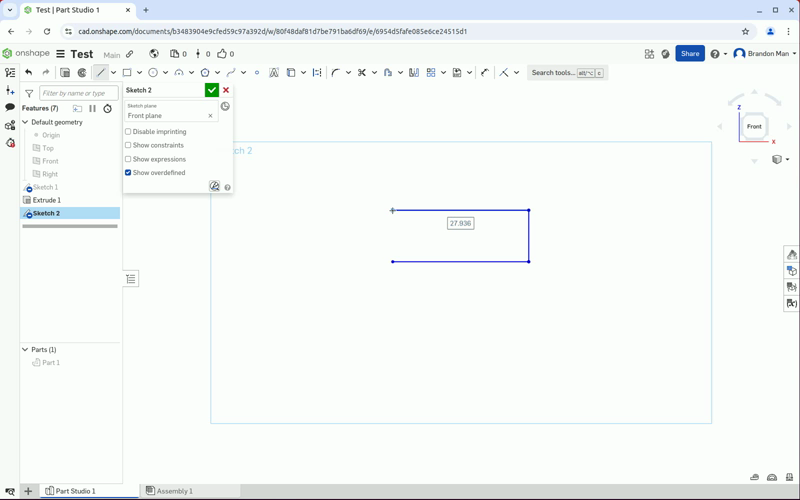
mouse_move(422, 210)
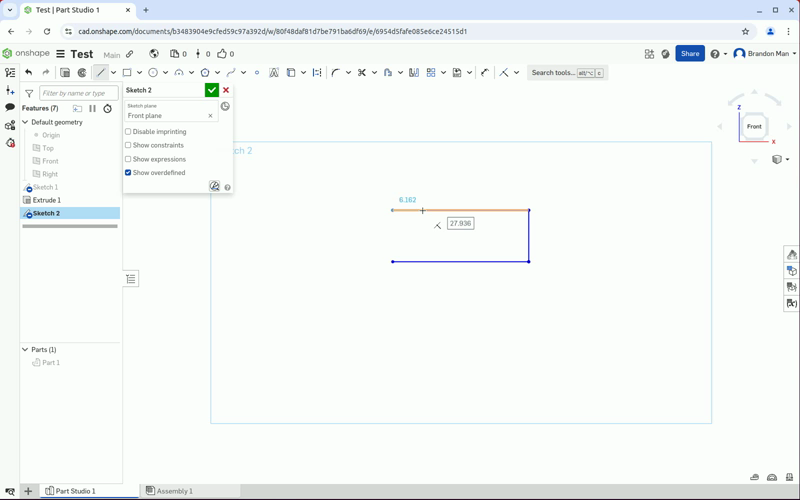
key_down(shift)
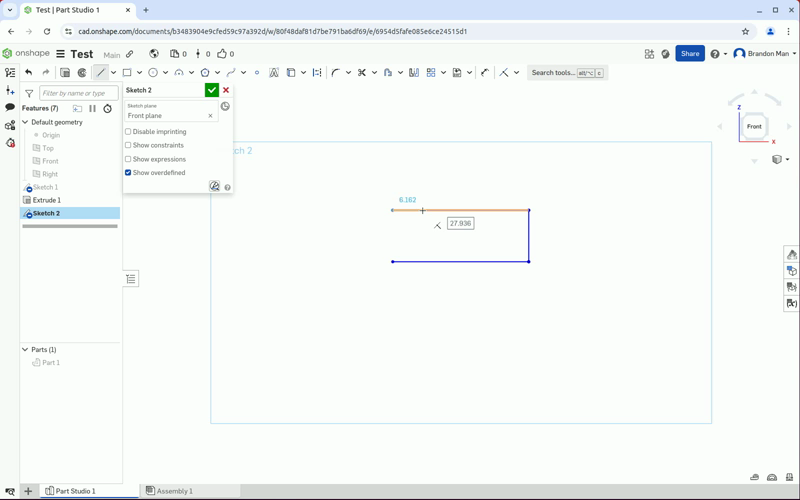
mouse_move(392, 261)
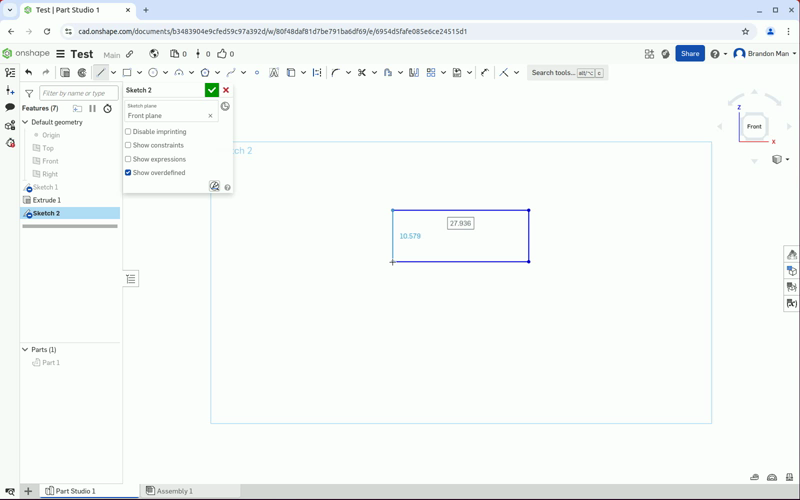
key_up(shift)
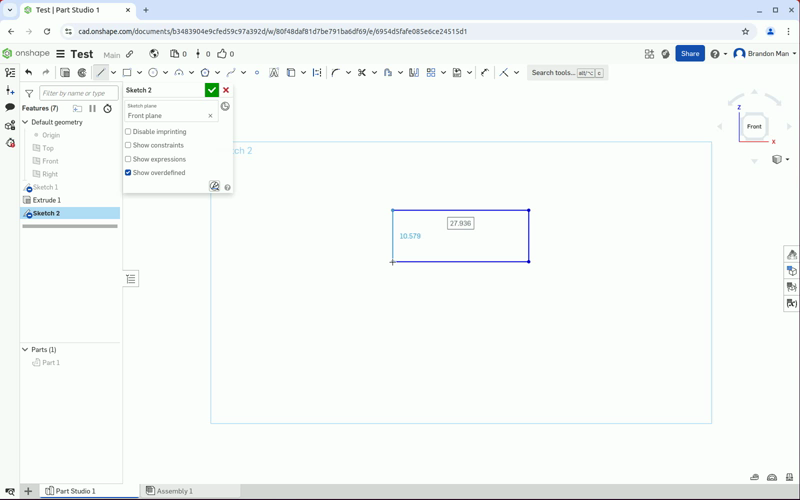
click(392, 261)
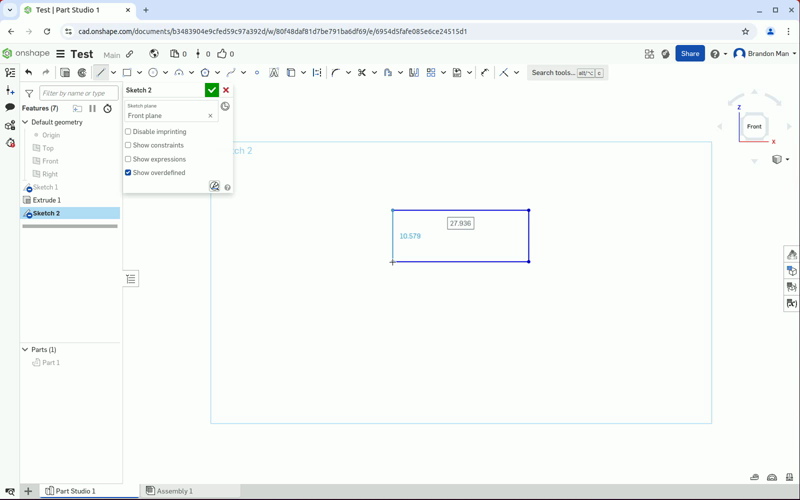
key(esc)
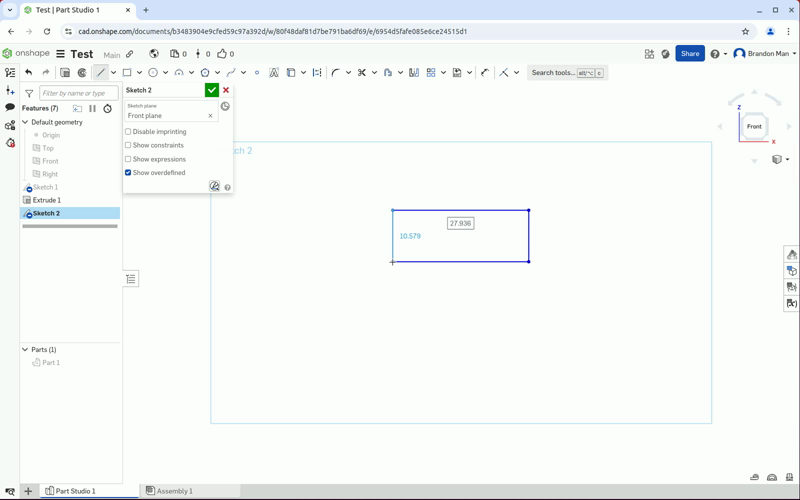
mouse_move(442, 226)
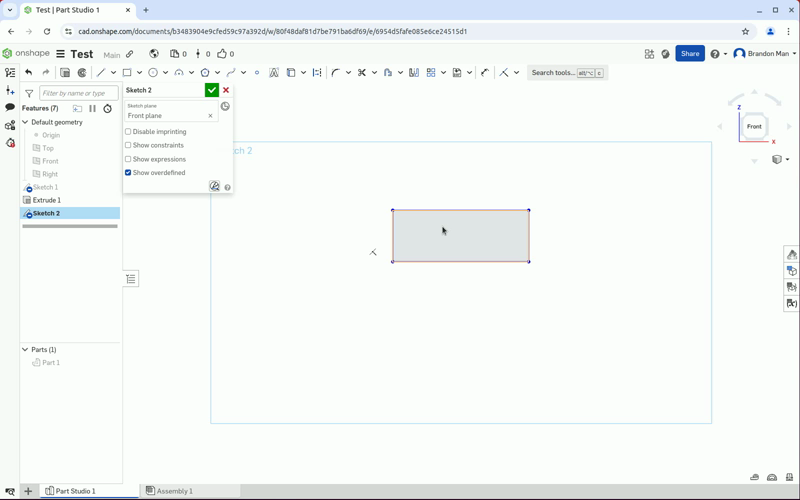
click(442, 226)
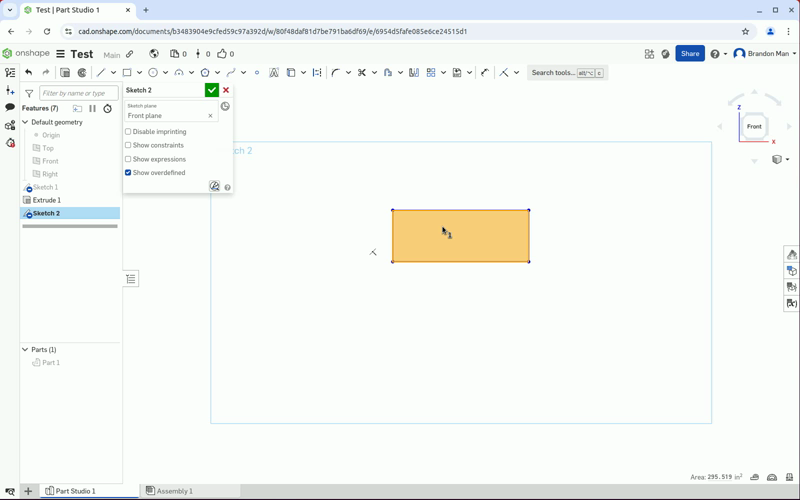
mouse_move(73, 352)
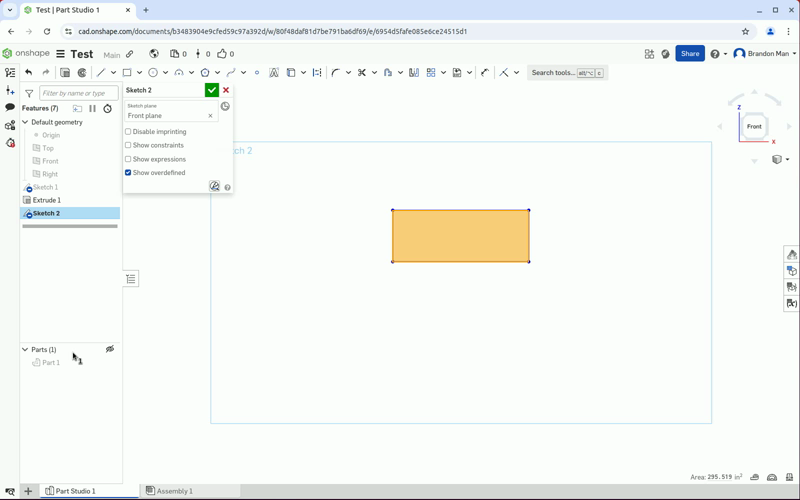
key(shift+y)
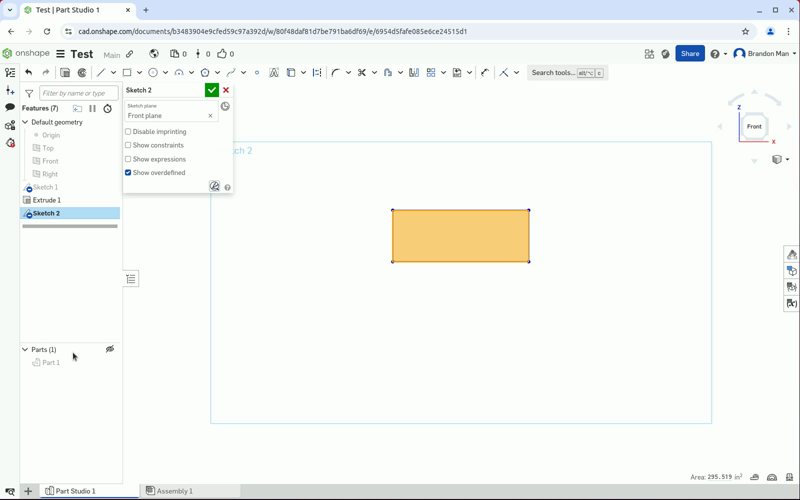
key(shift+e)
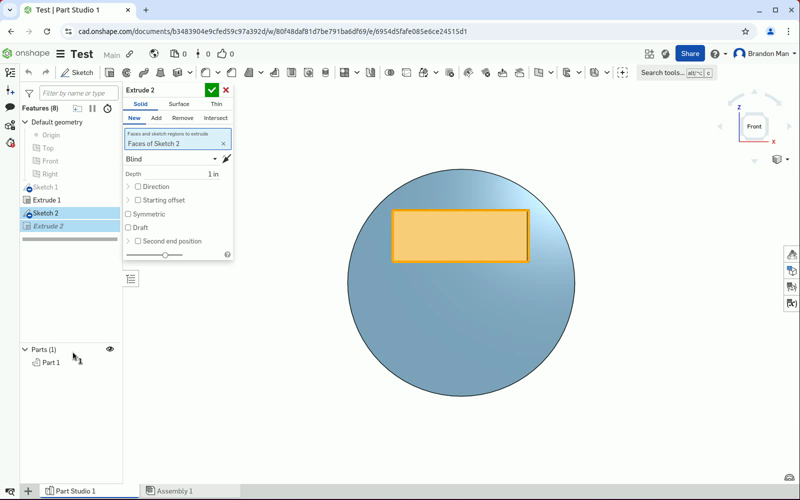
mouse_move(143, 106)
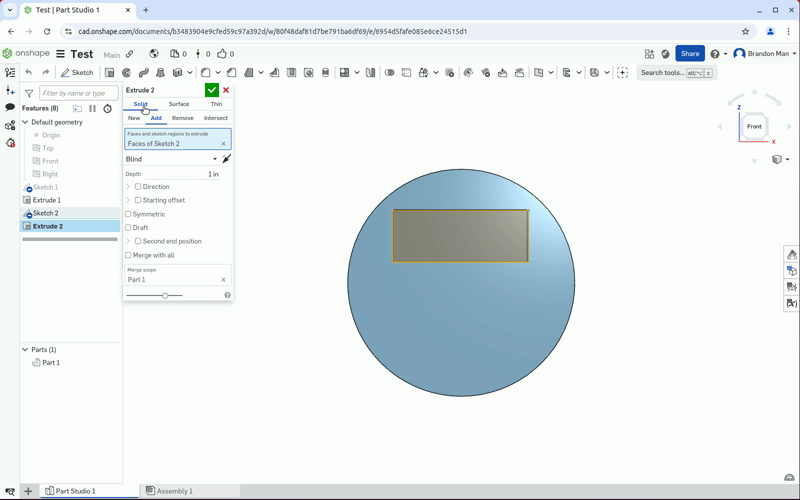
click(143, 106)
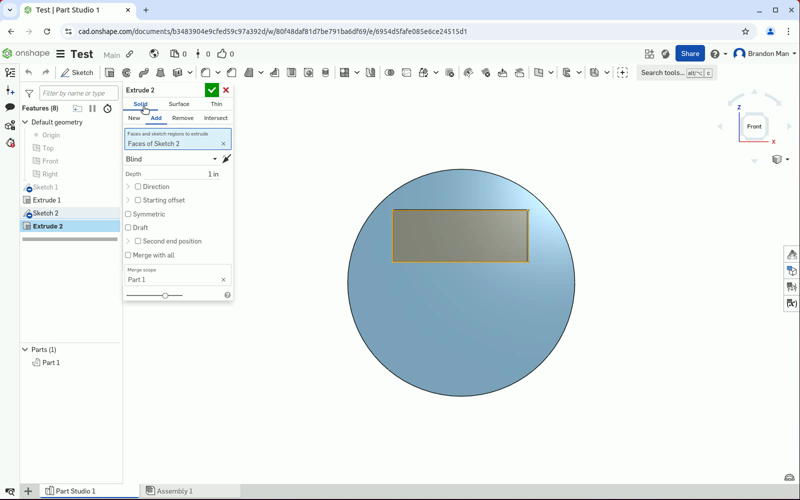
mouse_move(137, 120)
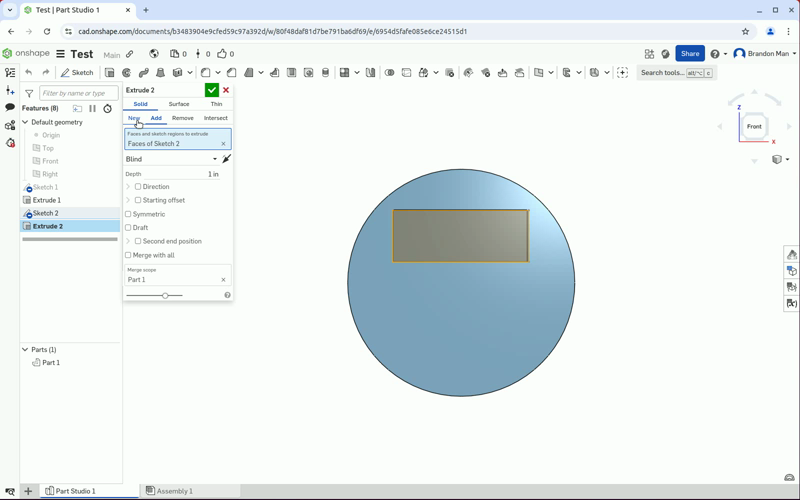
click(137, 120)
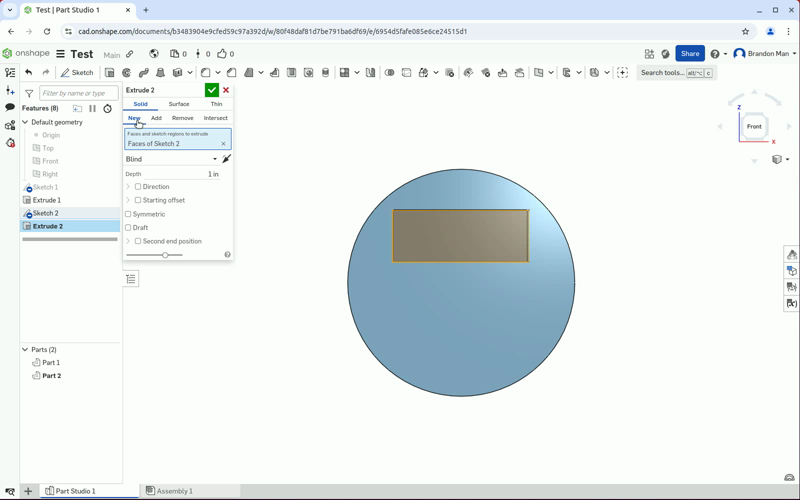
key(tab, 4)
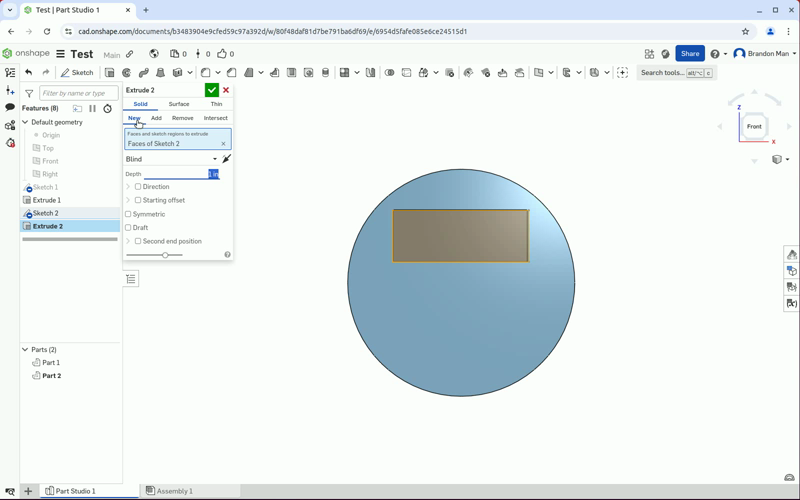
text(2.166)
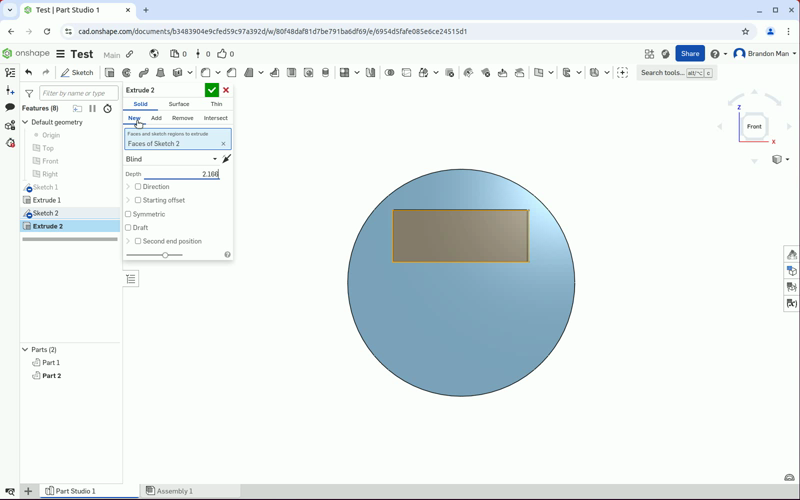
key(enter)
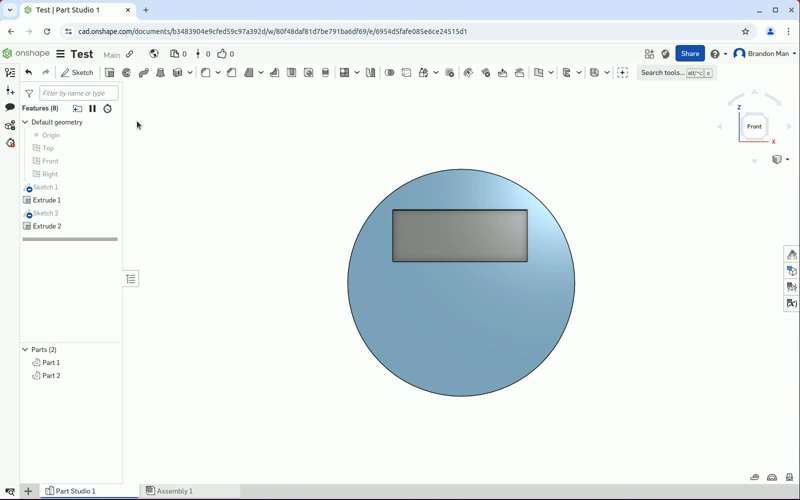
key(shift+h)
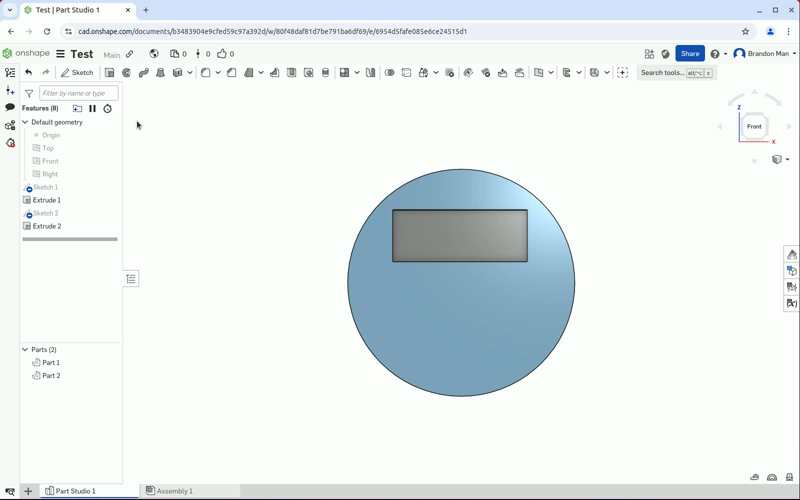
key(shift+h)
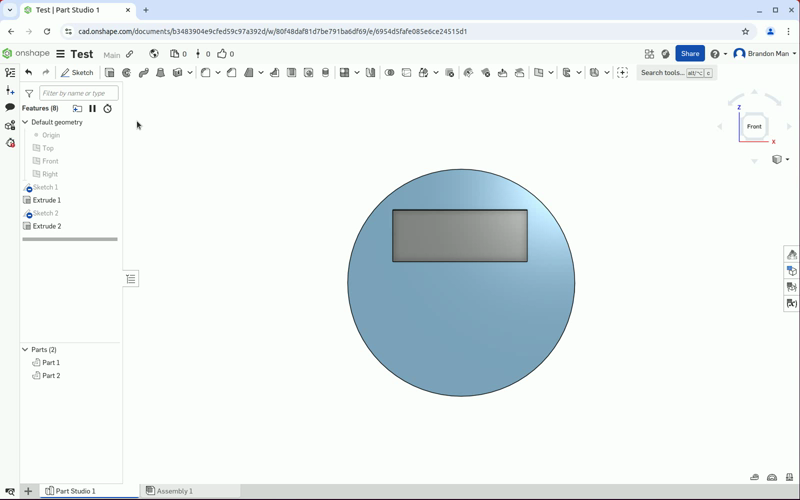
key(shift+7)
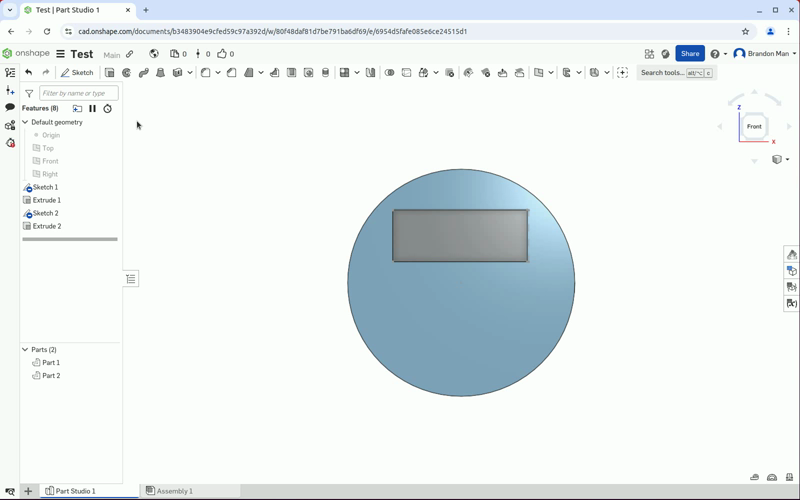
key(left, 2)
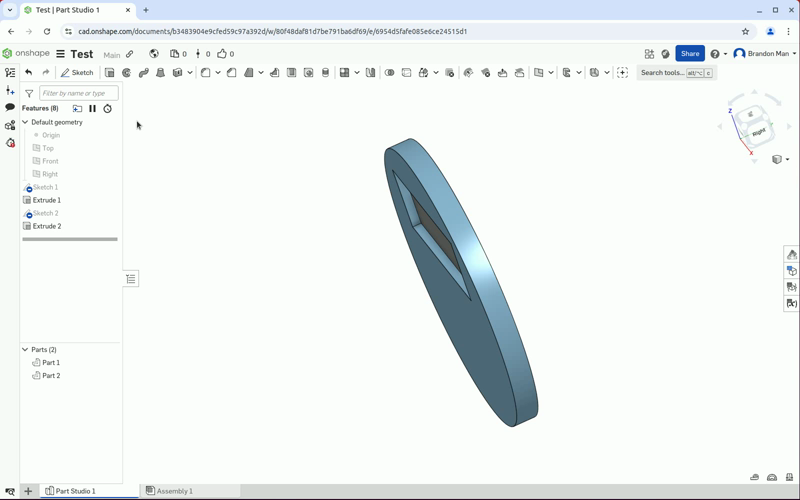
key(down, 2)
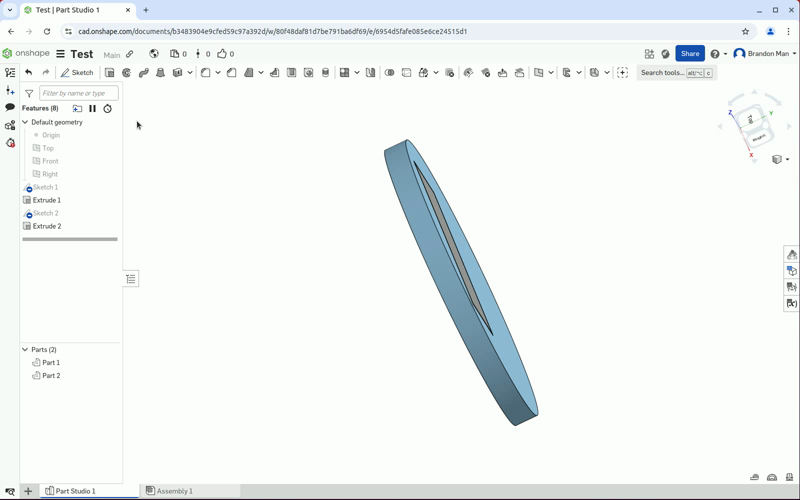
key(up, 2)
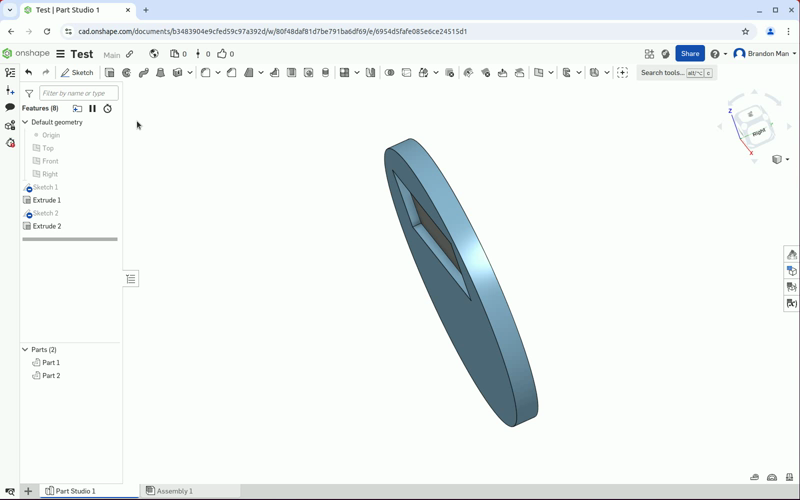
key(right, 2)
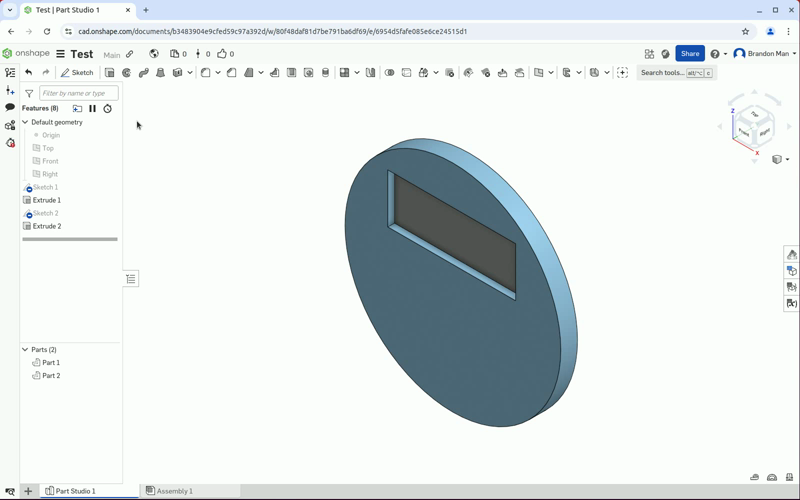
mouse_move(73, 189)
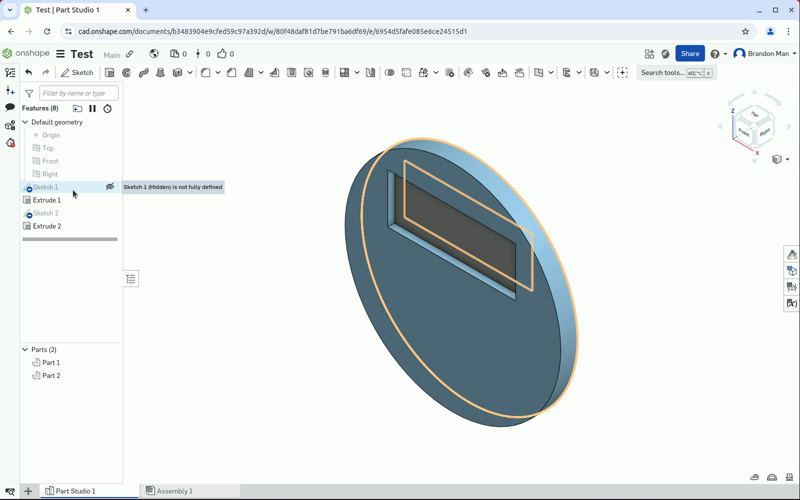
click(73, 189)